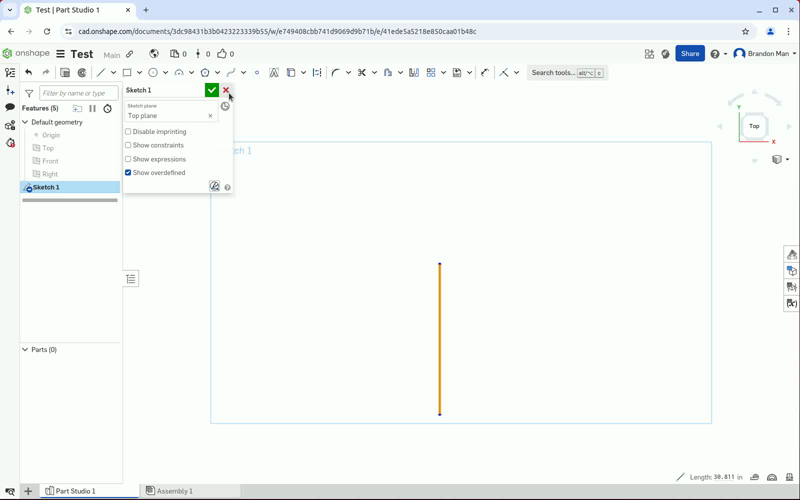
key(shift+h)
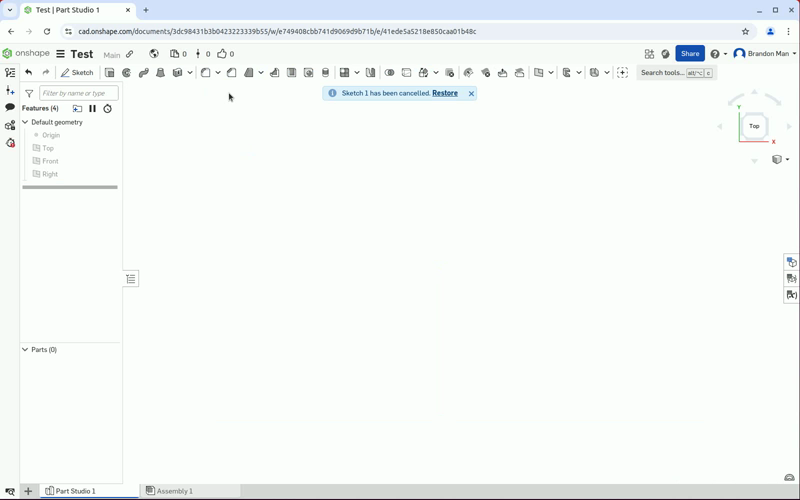
mouse_move(73, 352)
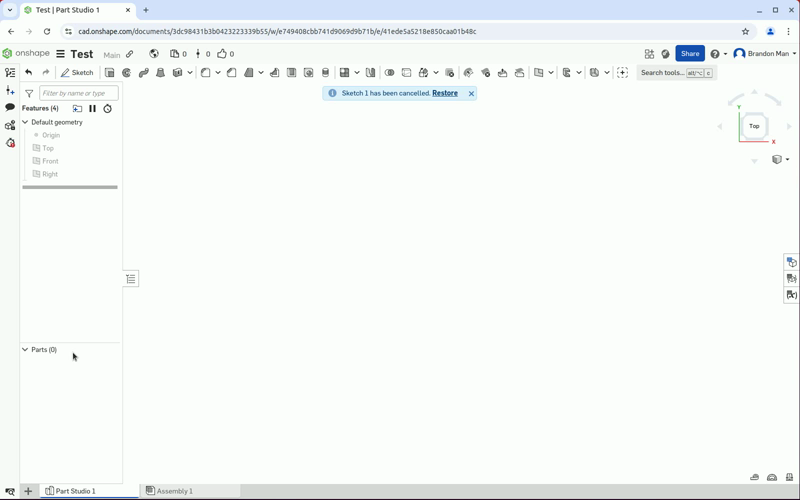
key(y)
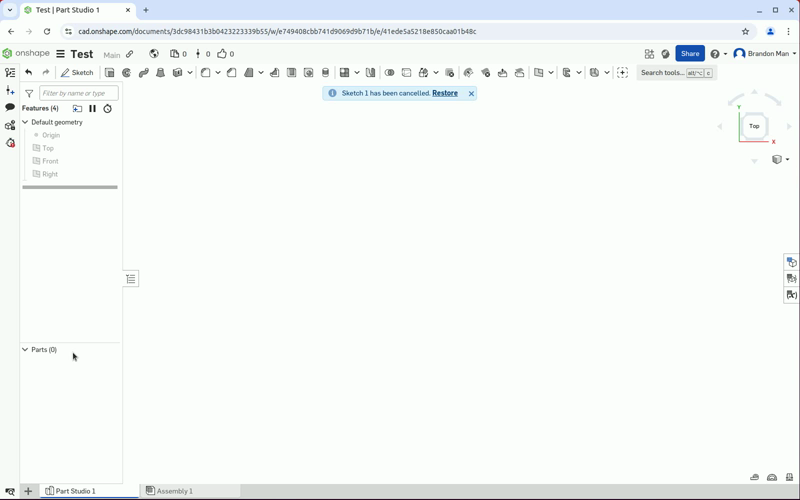
key(shift+p)
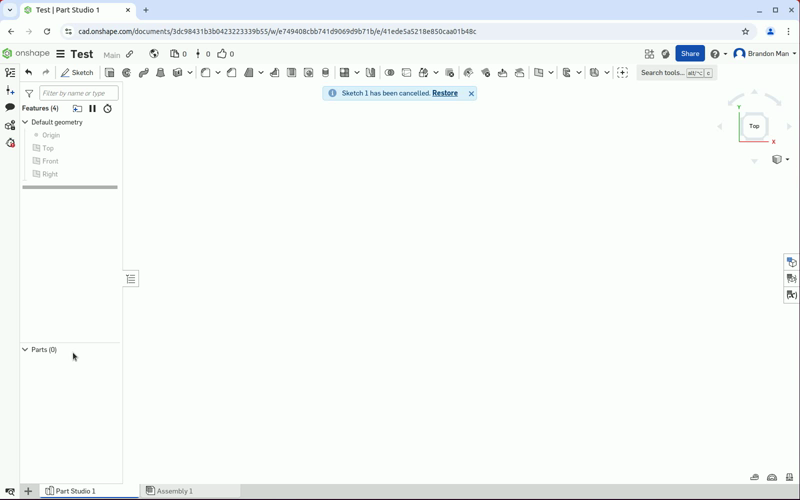
key(space)
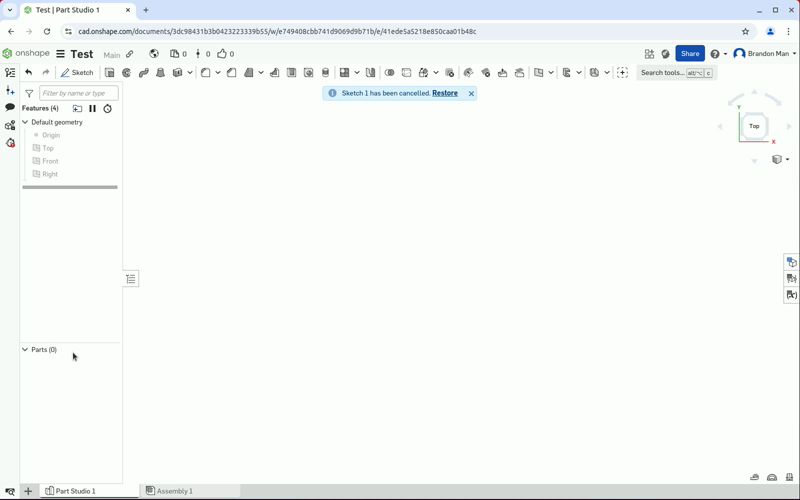
key_down(shift)
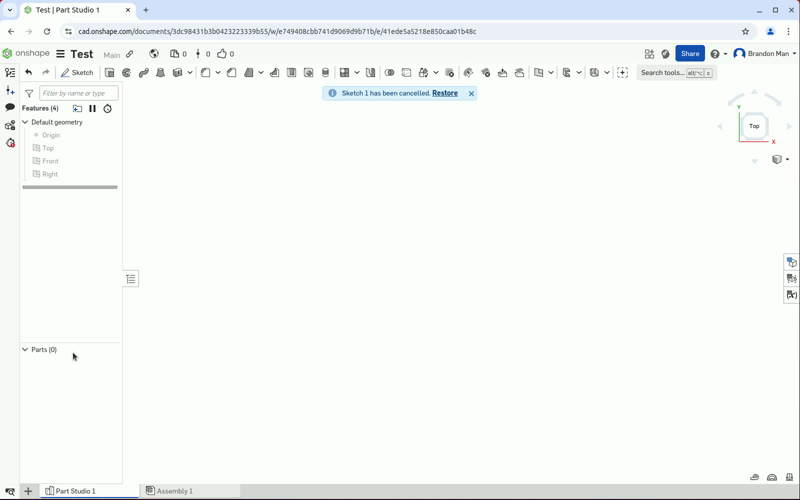
key(up)
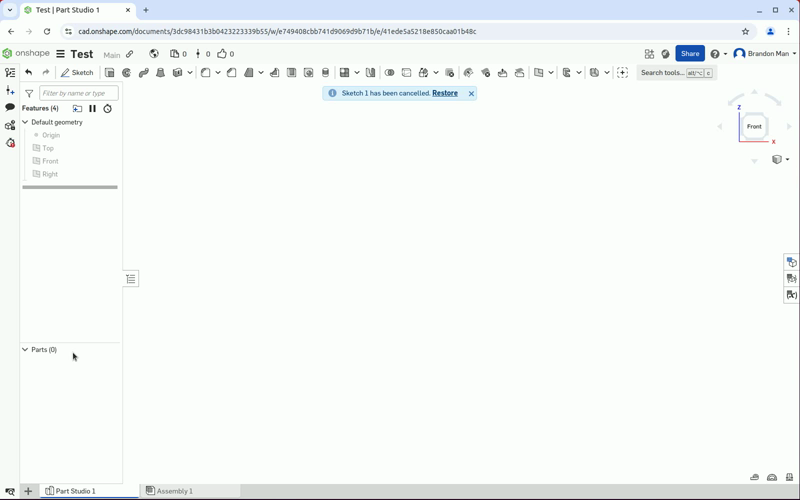
key_up(shift)
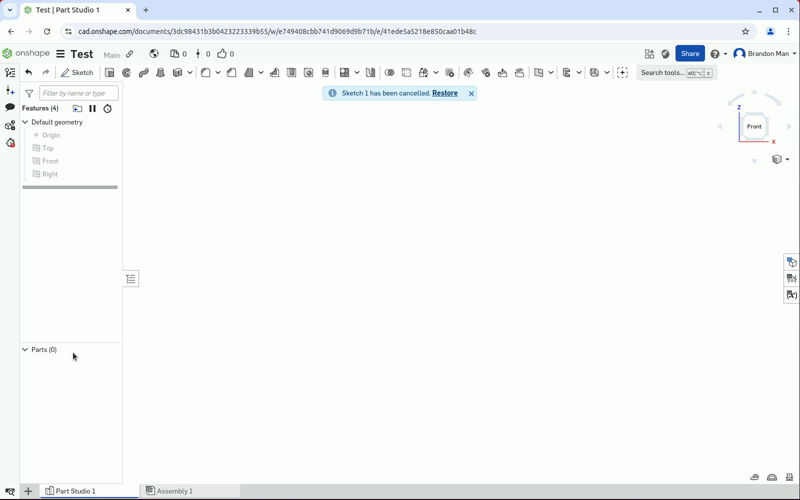
mouse_move(73, 352)
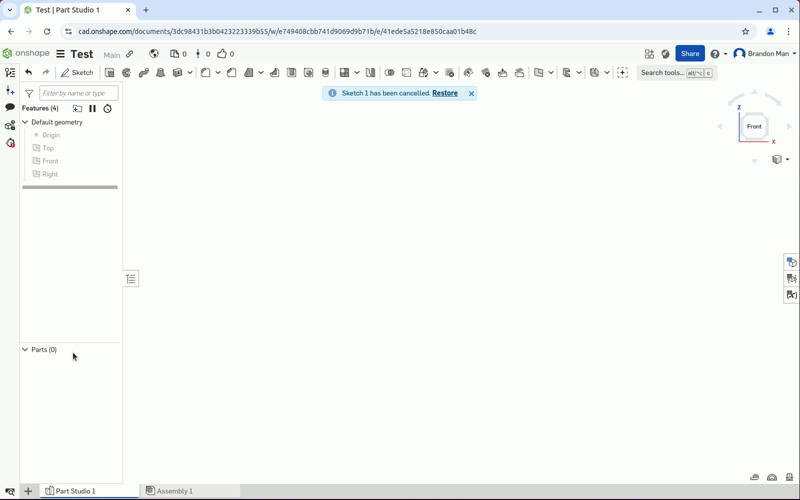
key(shift+y)
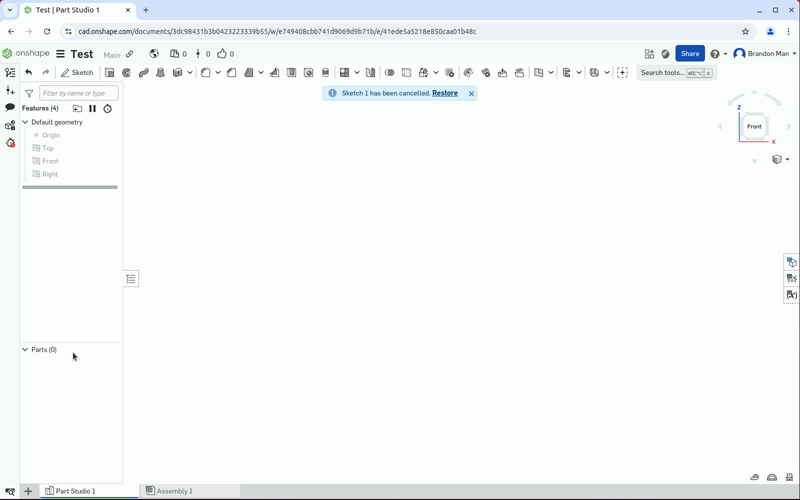
key(shift+s)
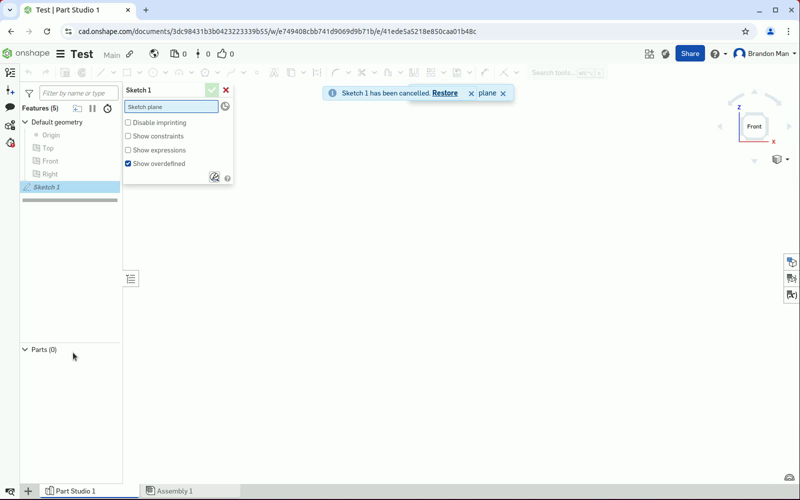
mouse_move(73, 163)
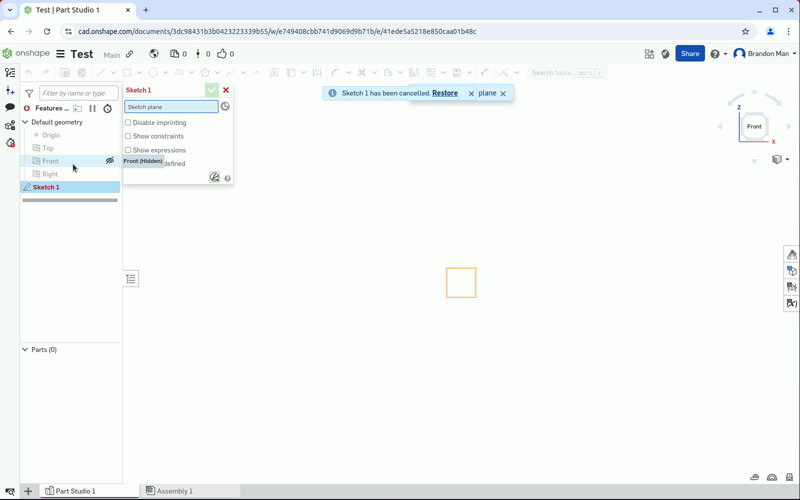
click(73, 163)
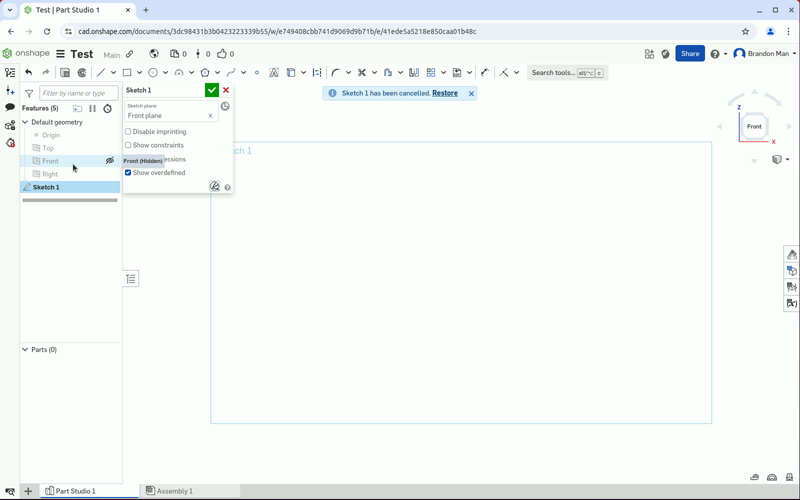
mouse_move(73, 352)
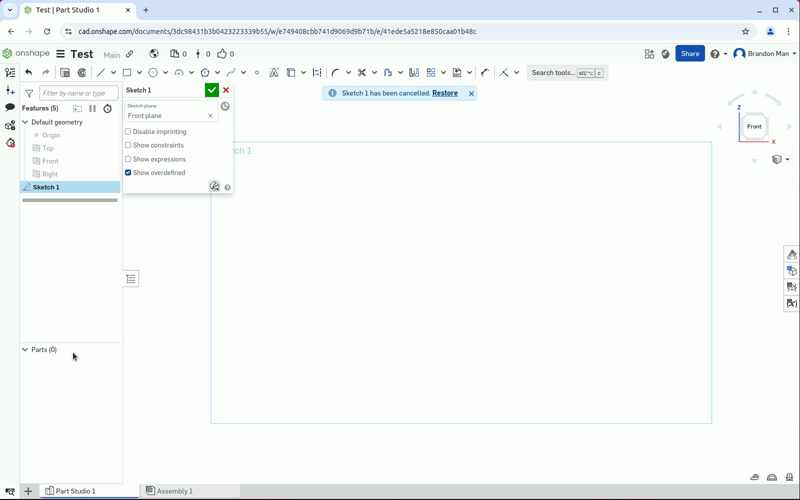
key(y)
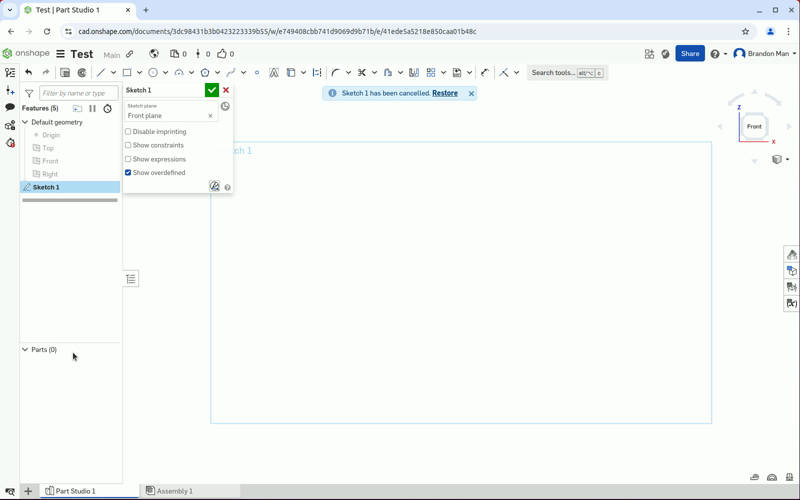
key(l)
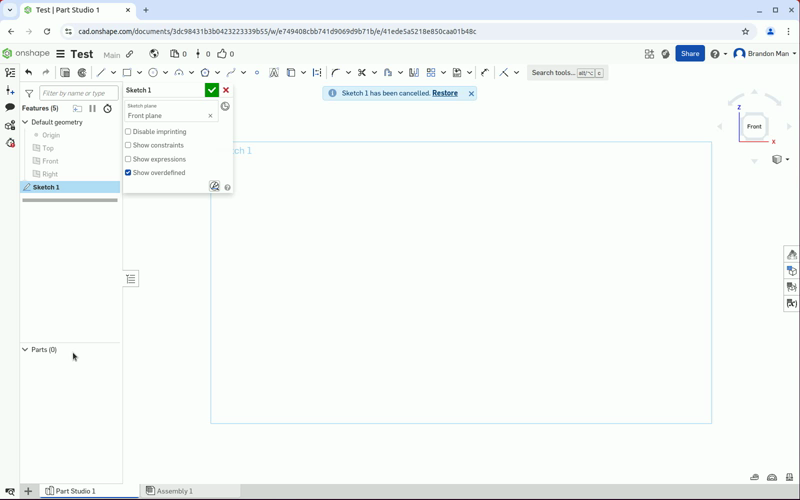
key_down(shift)
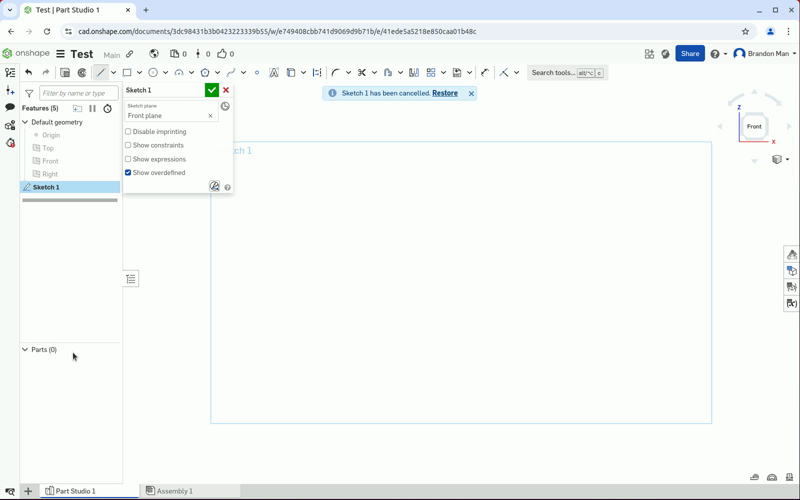
mouse_move(349, 282)
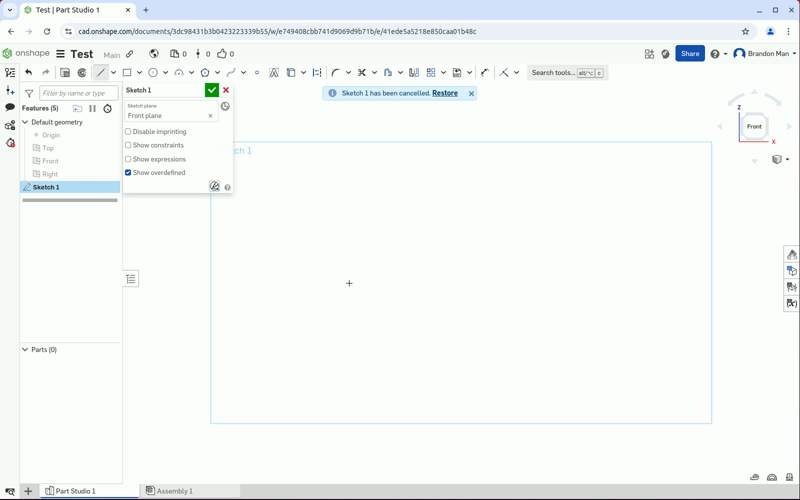
click(349, 282)
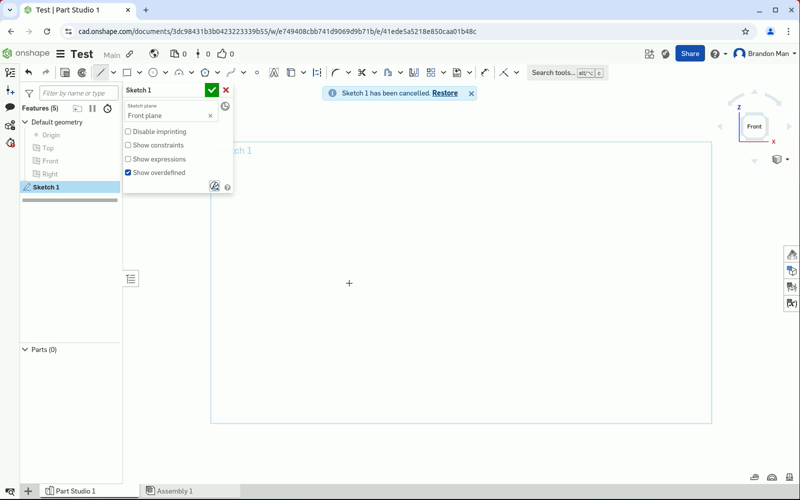
key_up(shift)
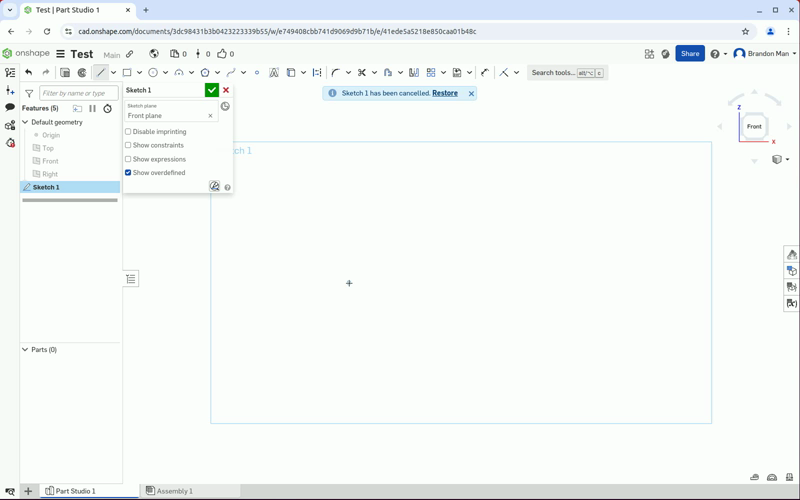
key_down(shift)
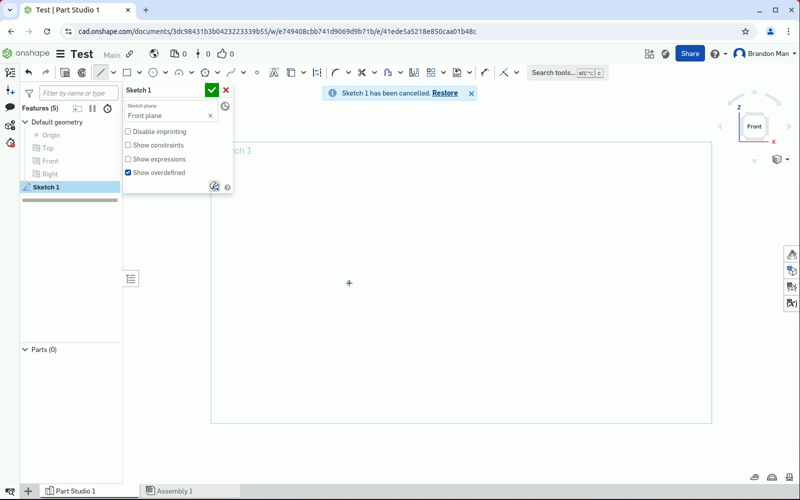
mouse_move(460, 282)
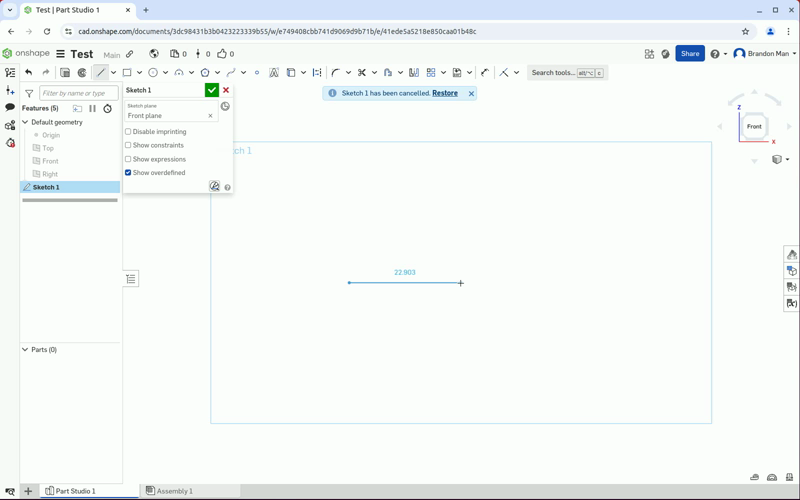
click(460, 282)
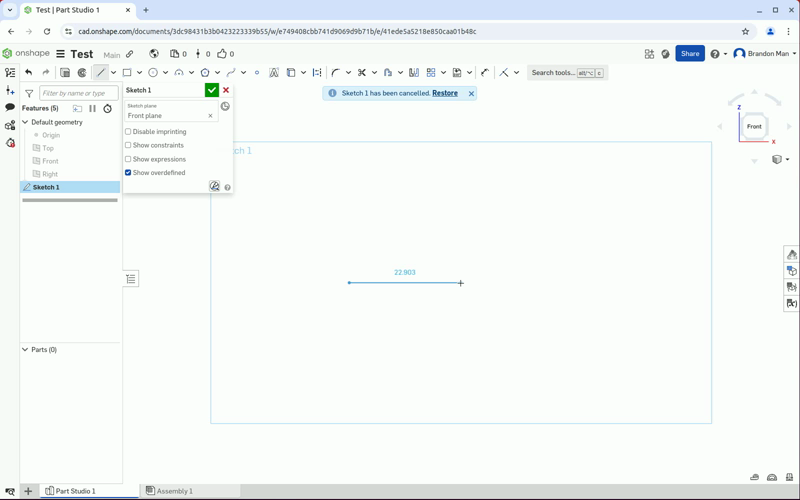
key_up(shift)
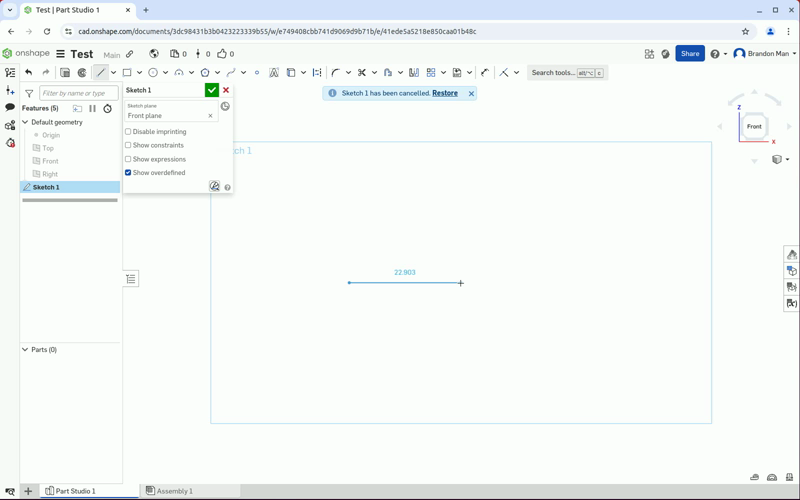
key_down(shift)
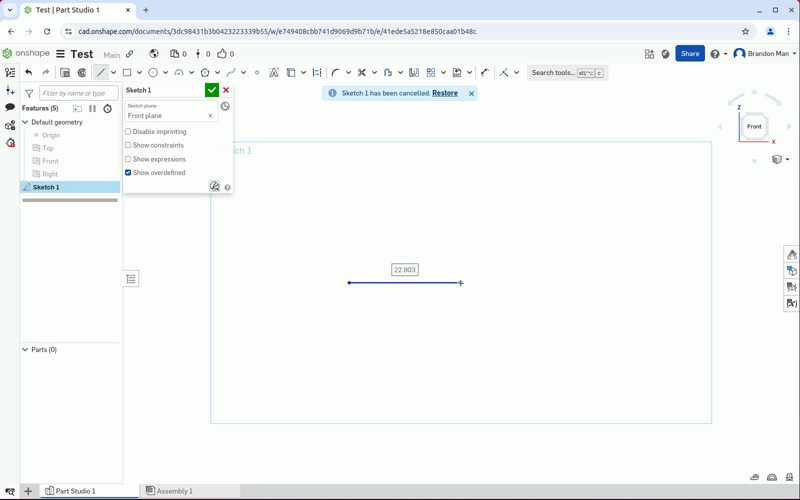
mouse_move(405, 170)
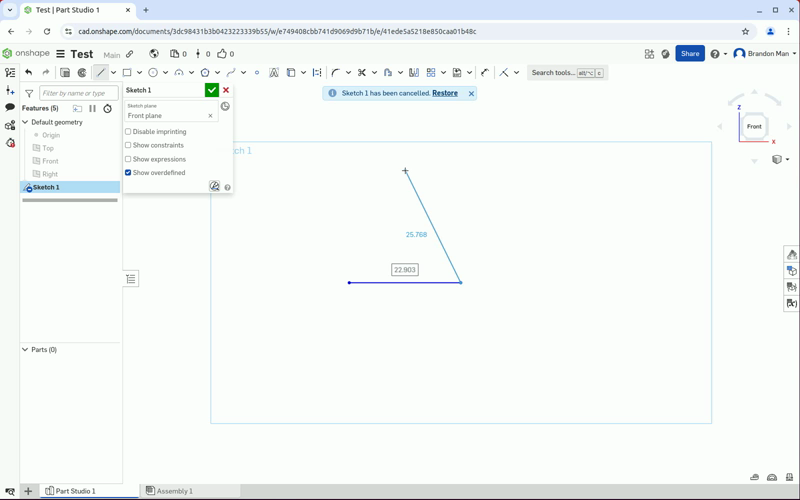
click(405, 170)
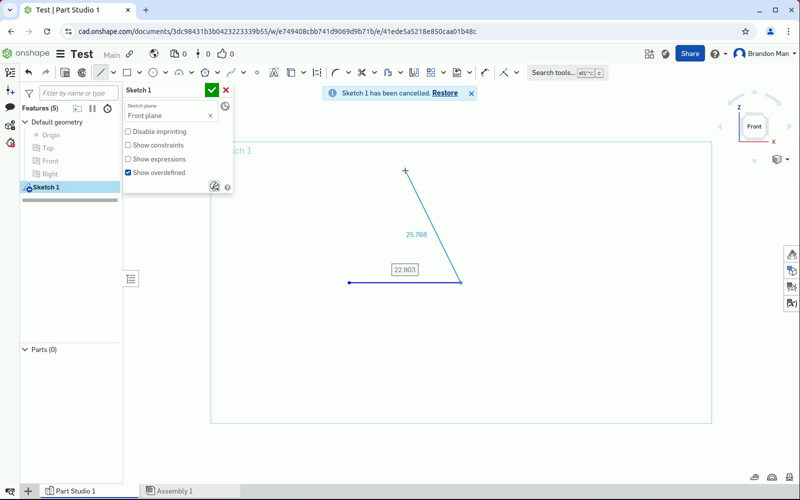
key_up(shift)
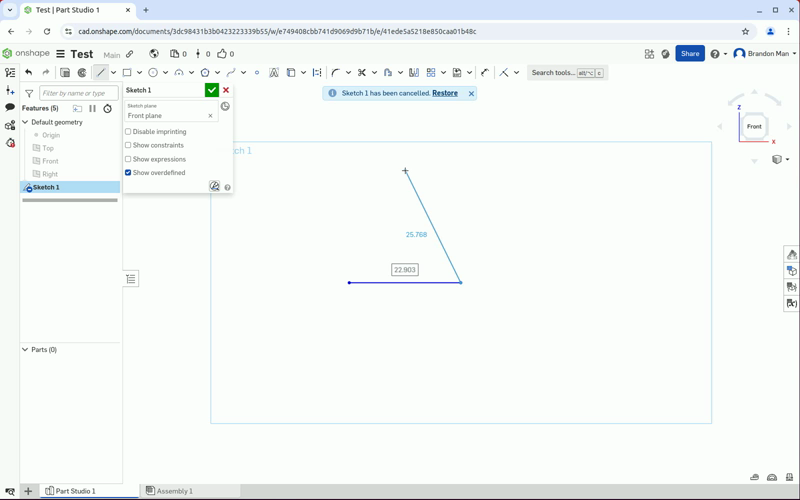
key_down(shift)
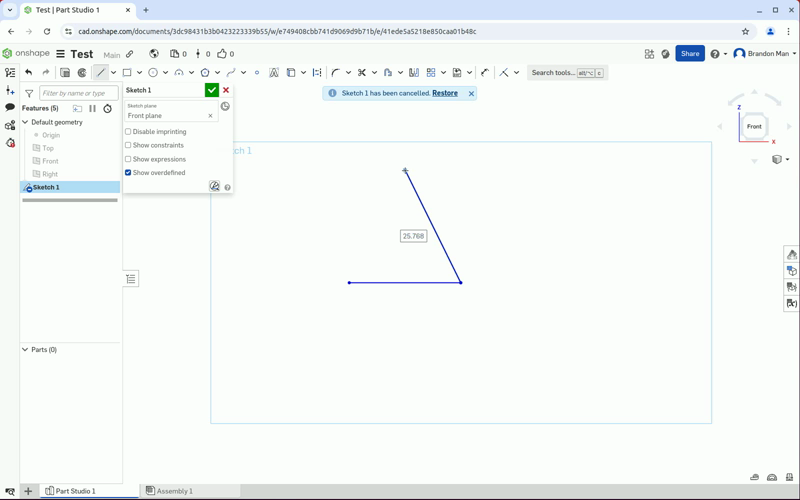
mouse_move(435, 170)
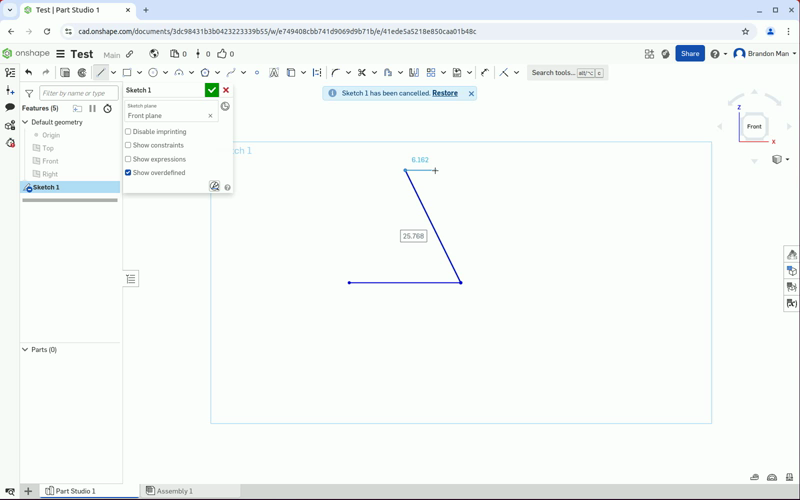
mouse_move(349, 170)
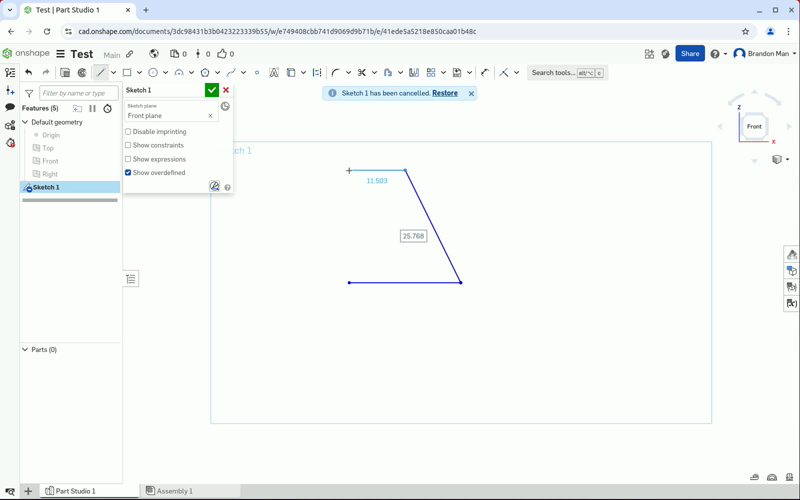
click(349, 170)
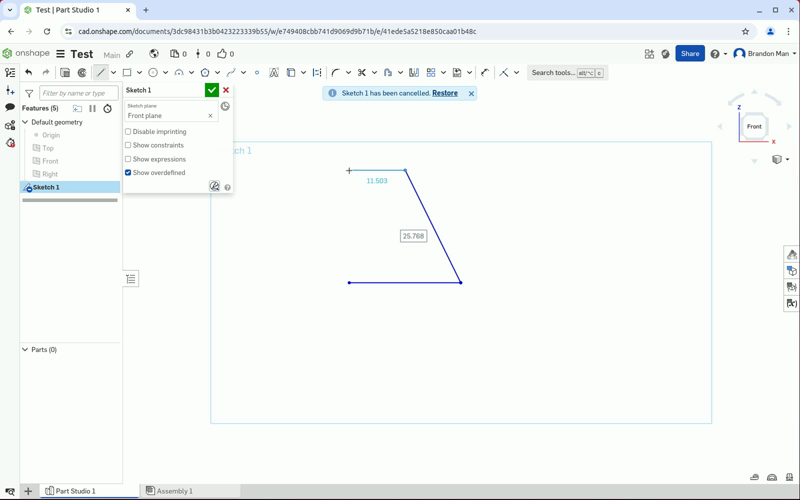
key_up(shift)
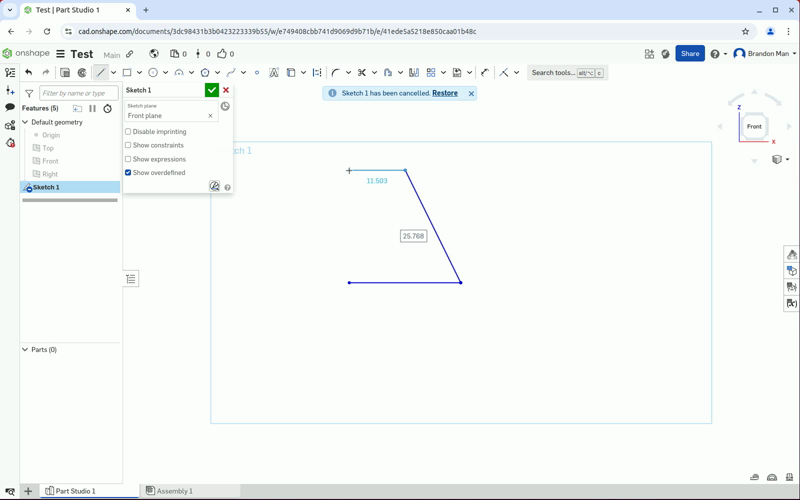
key_down(shift)
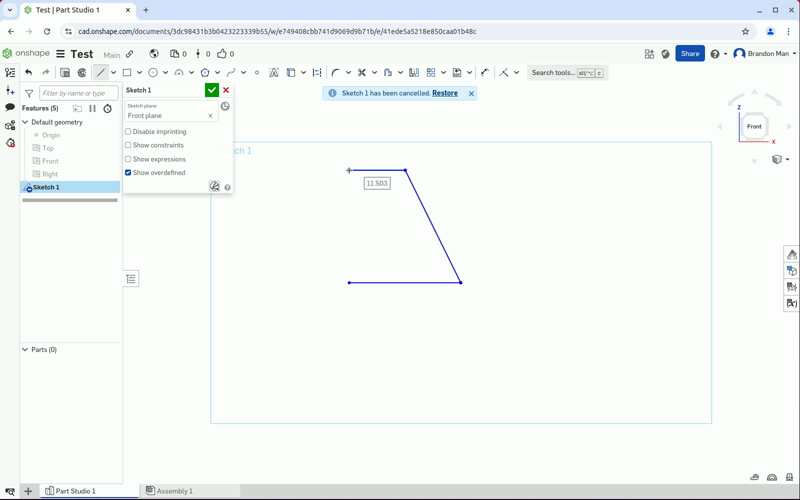
mouse_move(349, 282)
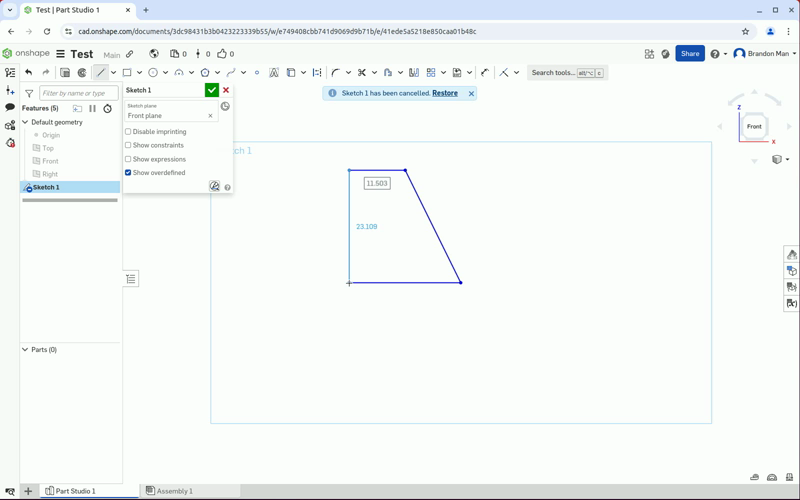
key_up(shift)
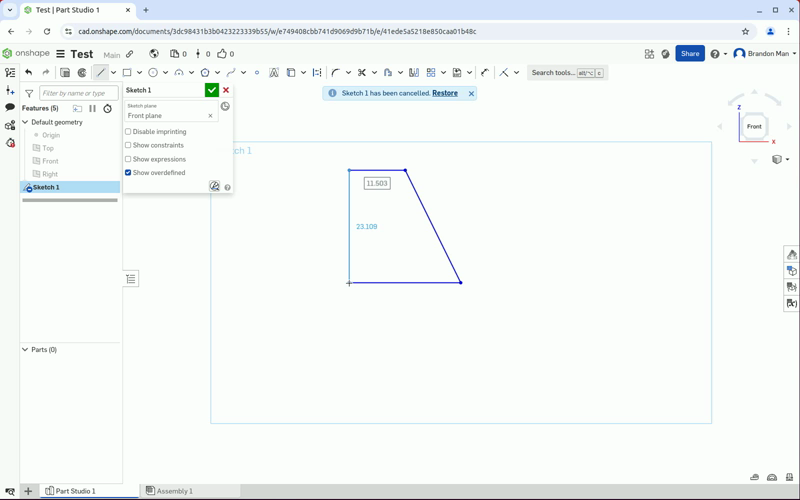
click(349, 282)
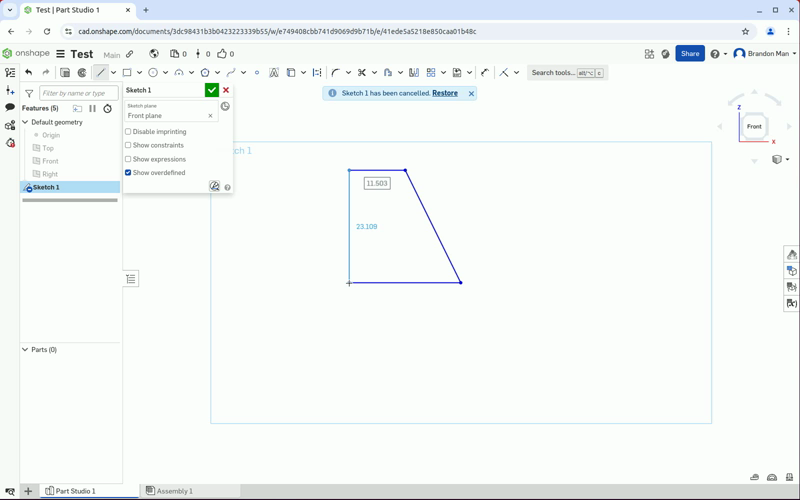
key(esc)
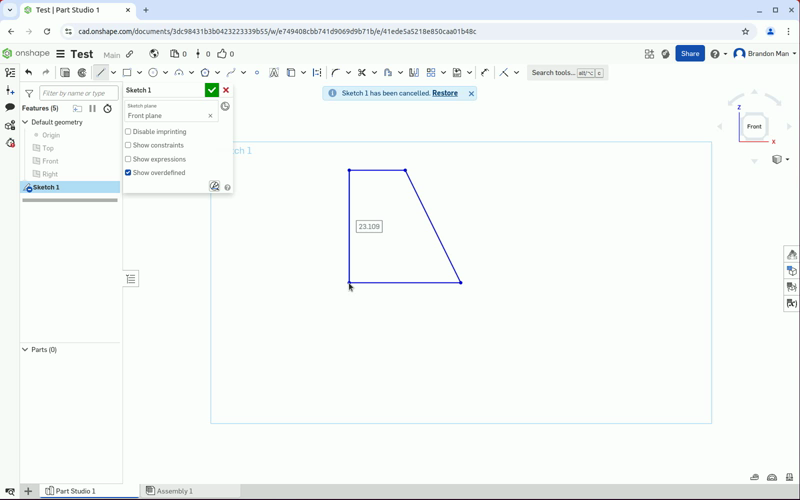
mouse_move(382, 229)
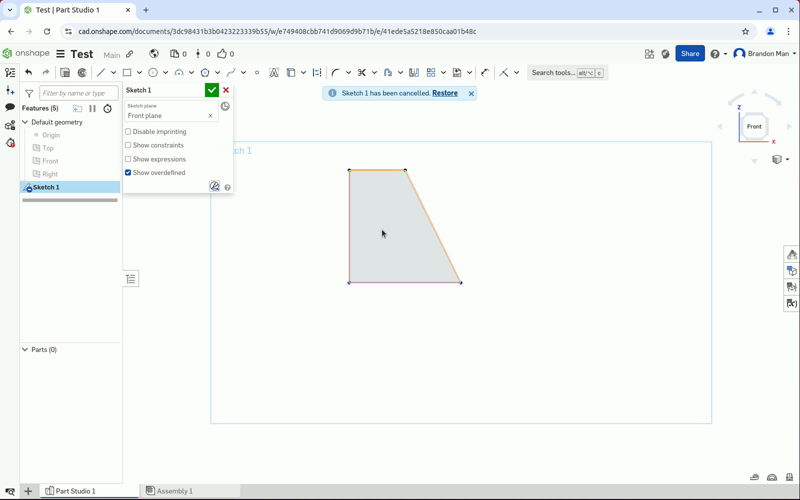
click(382, 229)
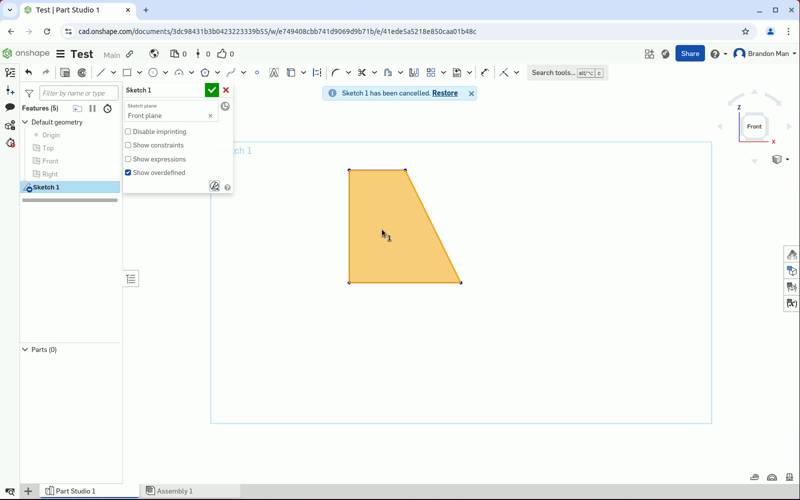
mouse_move(73, 352)
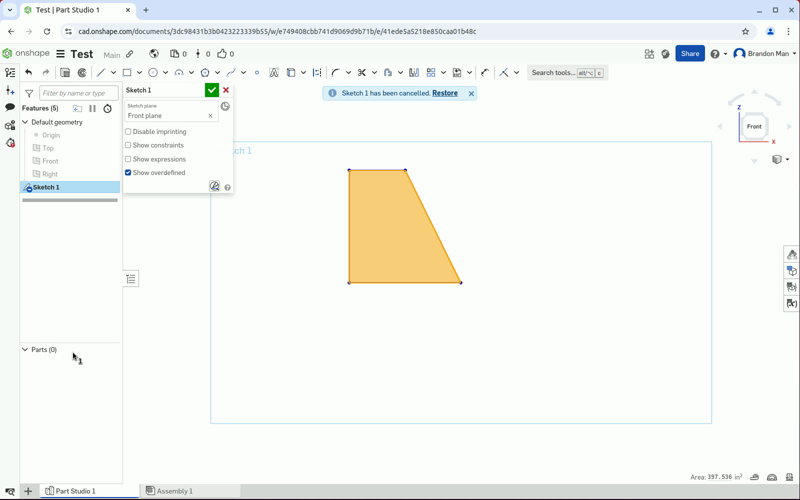
key(shift+y)
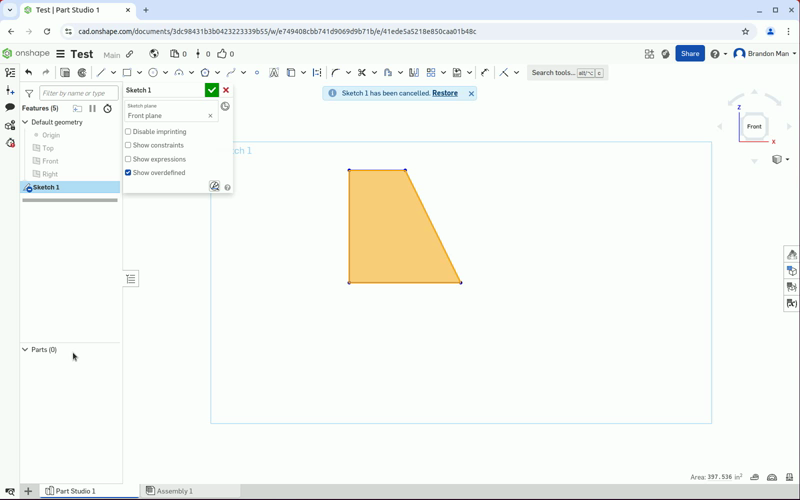
key(shift+e)
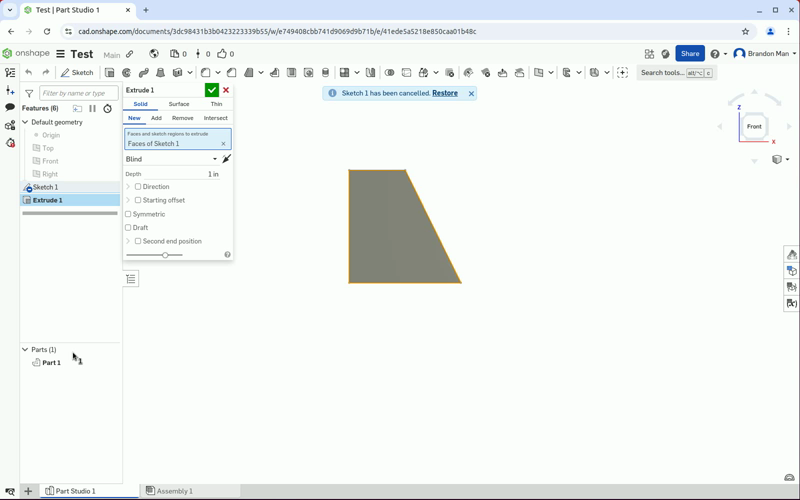
mouse_move(143, 106)
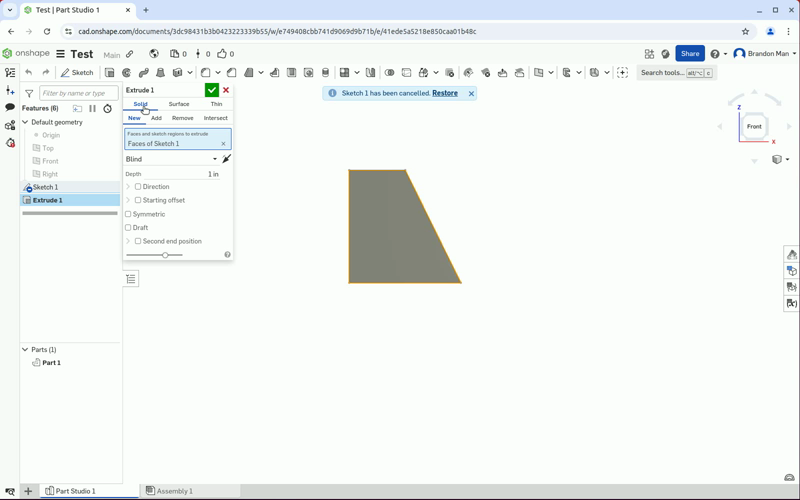
click(143, 106)
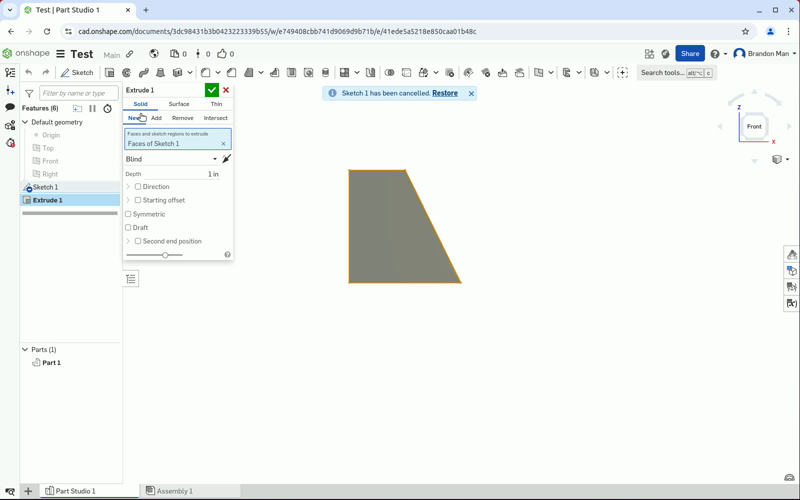
mouse_move(137, 120)
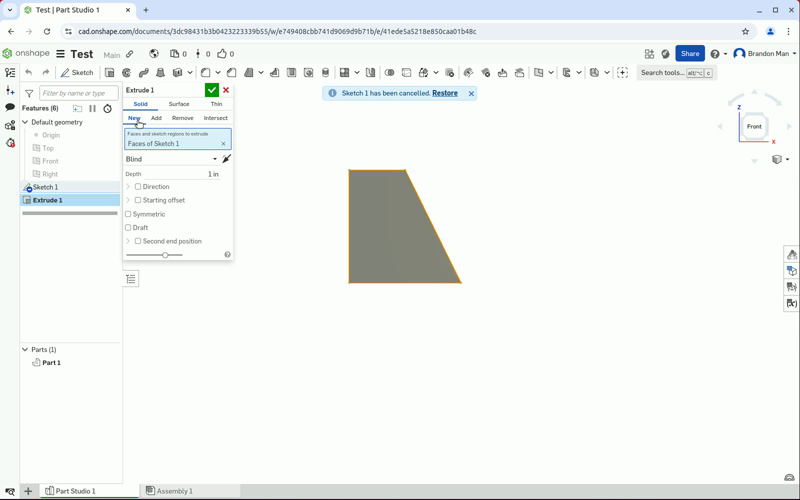
click(137, 120)
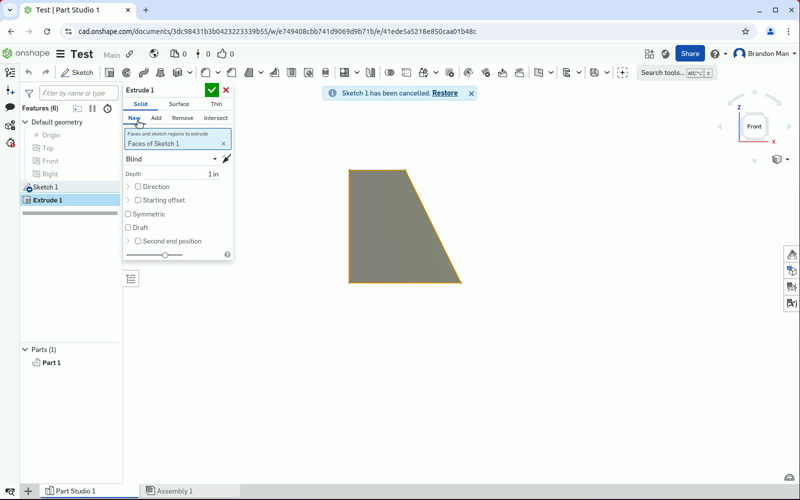
key(tab, 4)
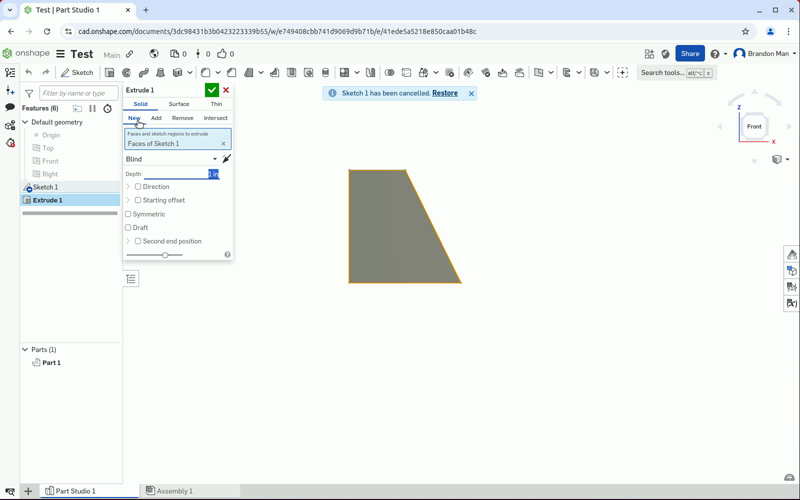
text(4.333)
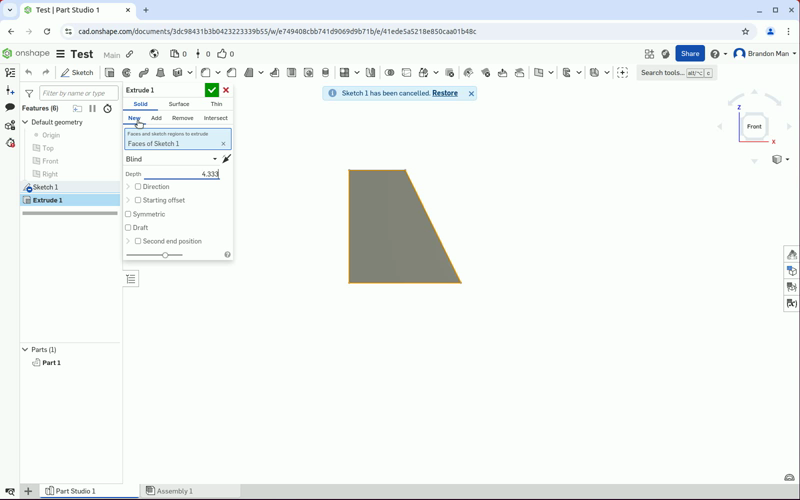
key(enter)
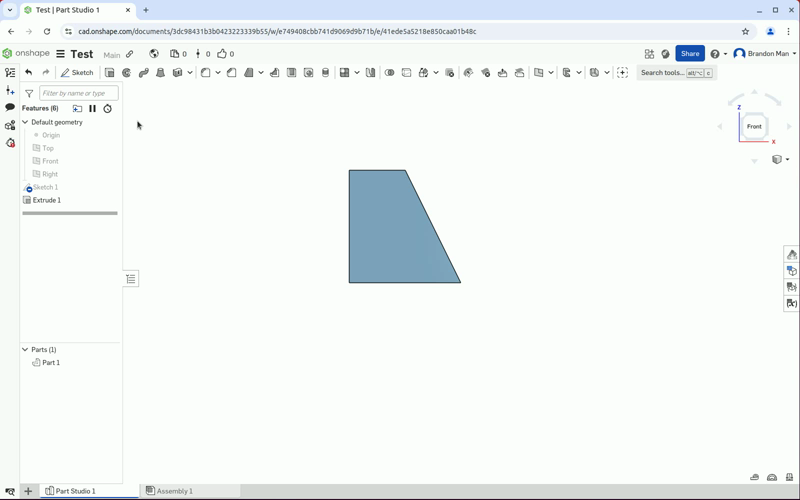
key(shift+h)
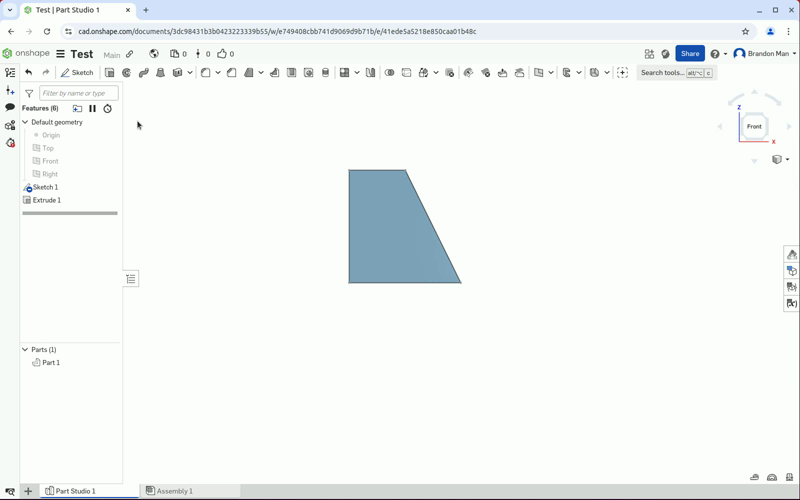
key(shift+h)
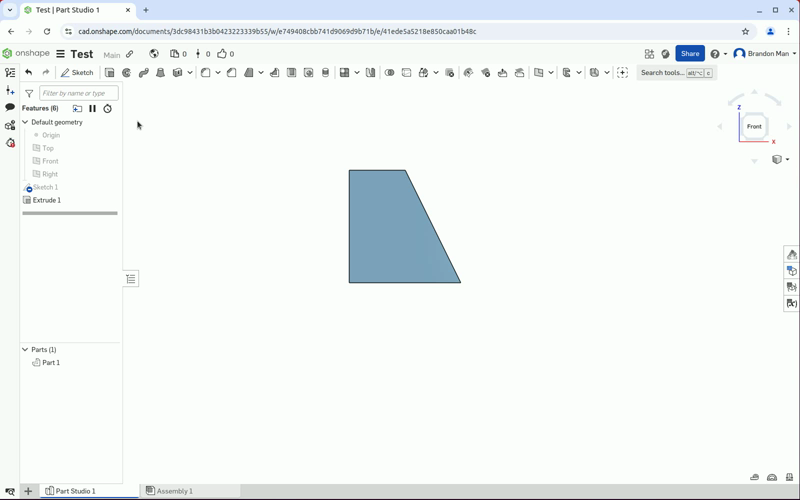
mouse_move(73, 189)
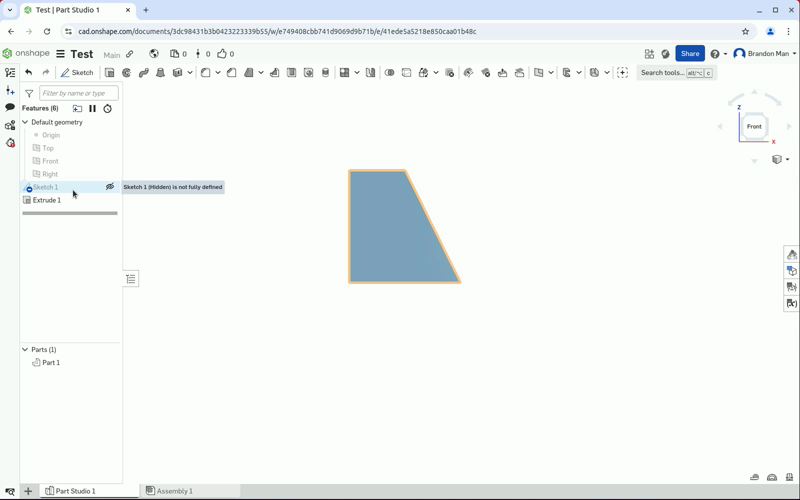
click(73, 189)
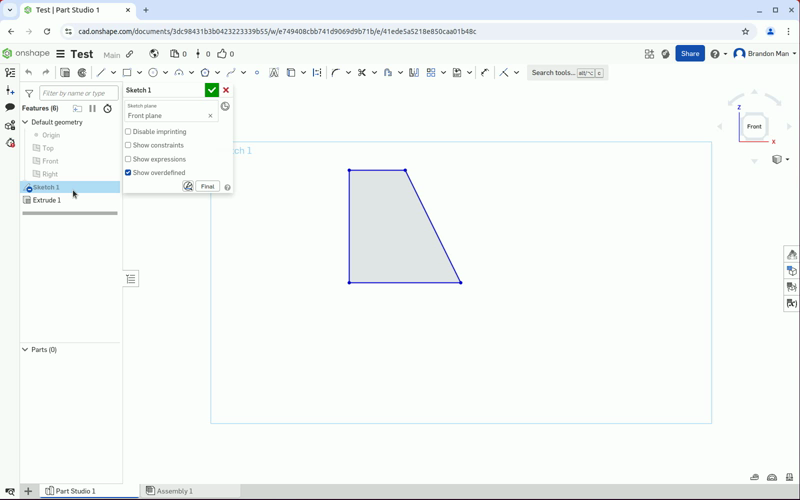
mouse_move(229, 92)
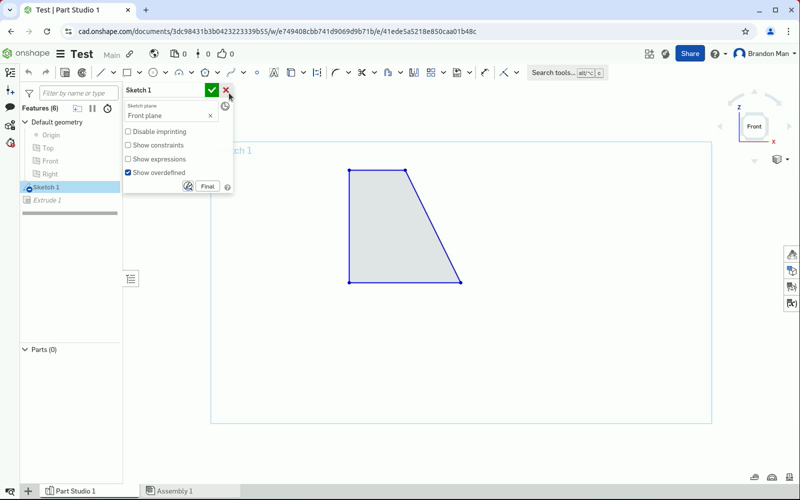
click(229, 92)
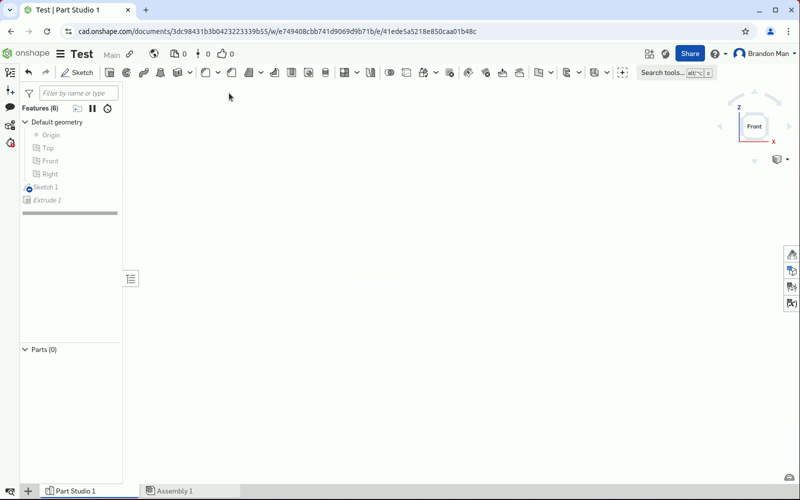
mouse_move(541, 75)
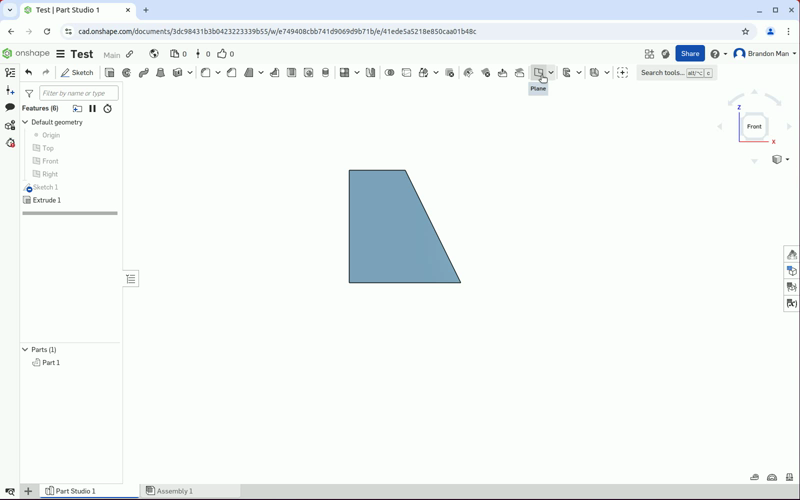
click(541, 75)
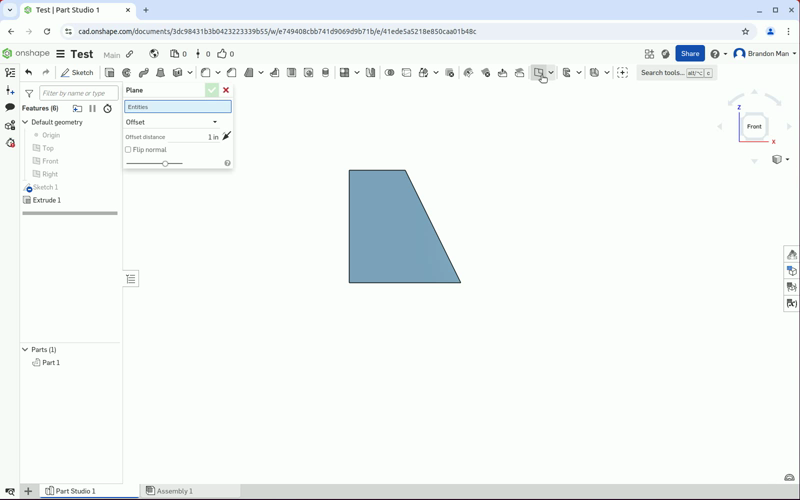
mouse_move(73, 163)
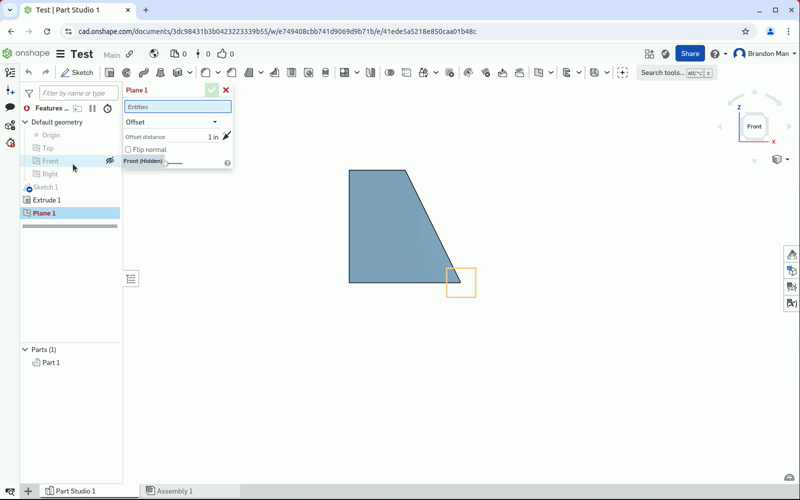
click(73, 163)
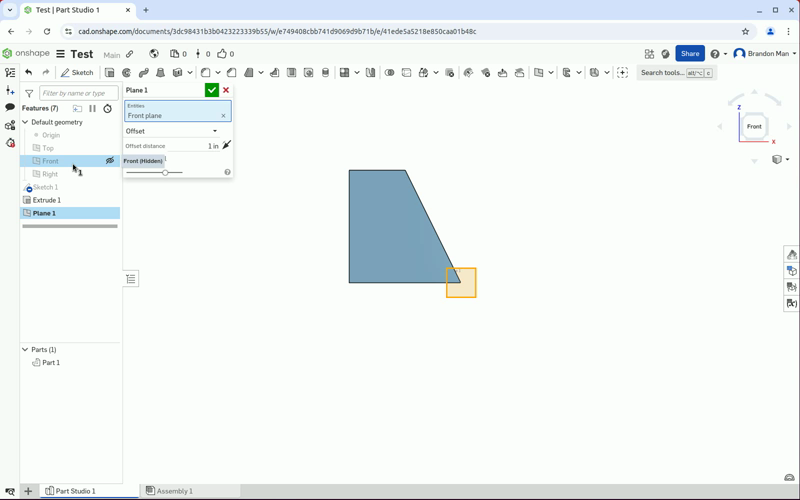
key(tab, 2)
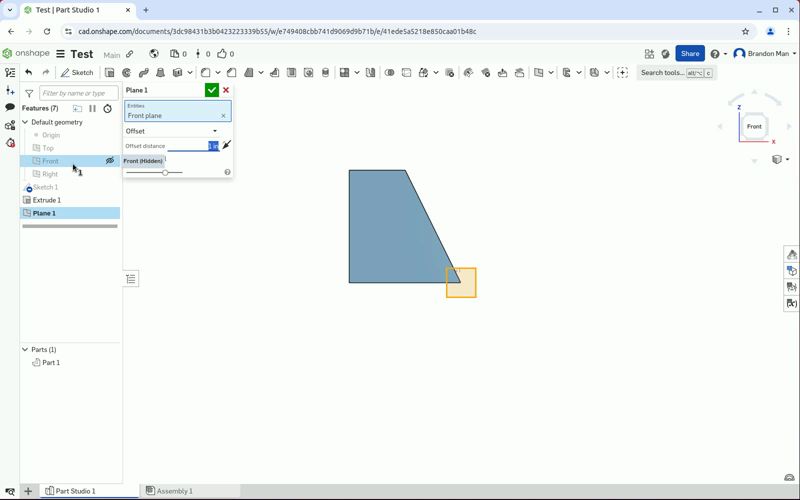
text(4.344)
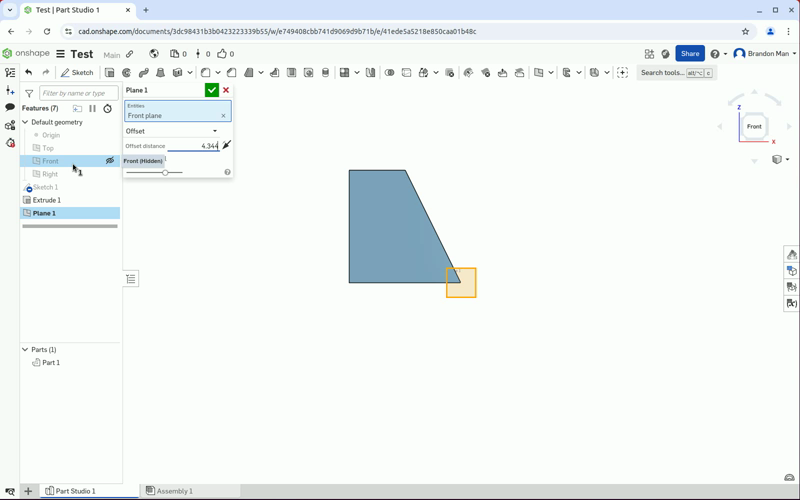
key(enter, 2)
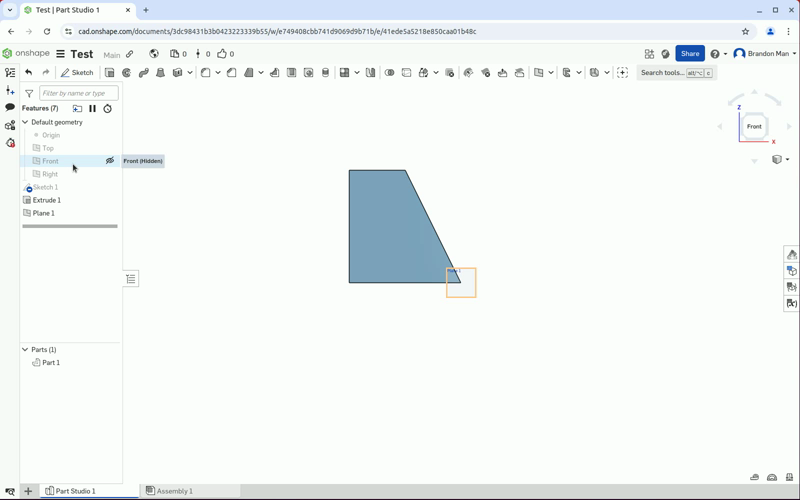
key(shift+s)
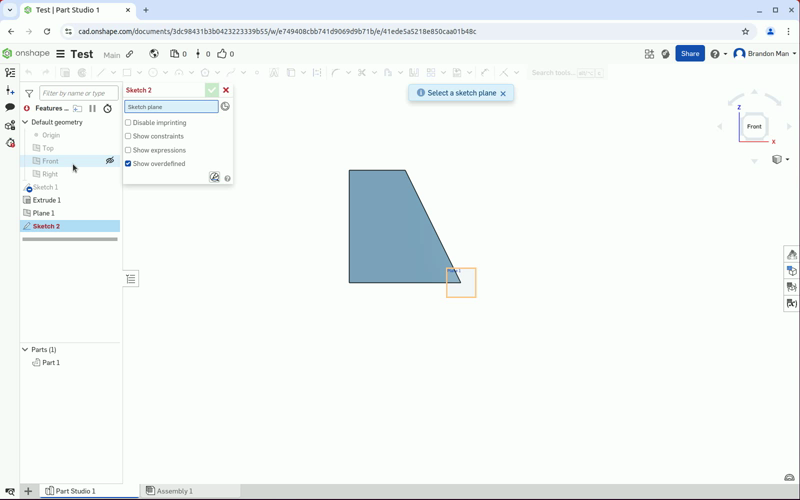
mouse_move(73, 215)
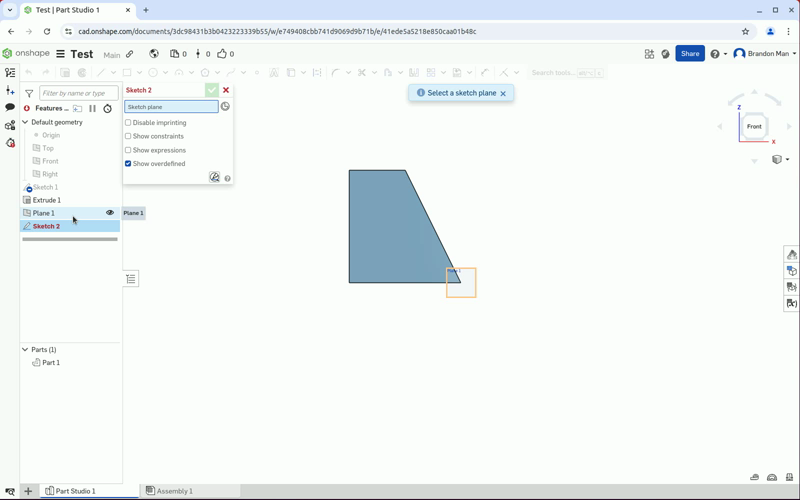
click(73, 215)
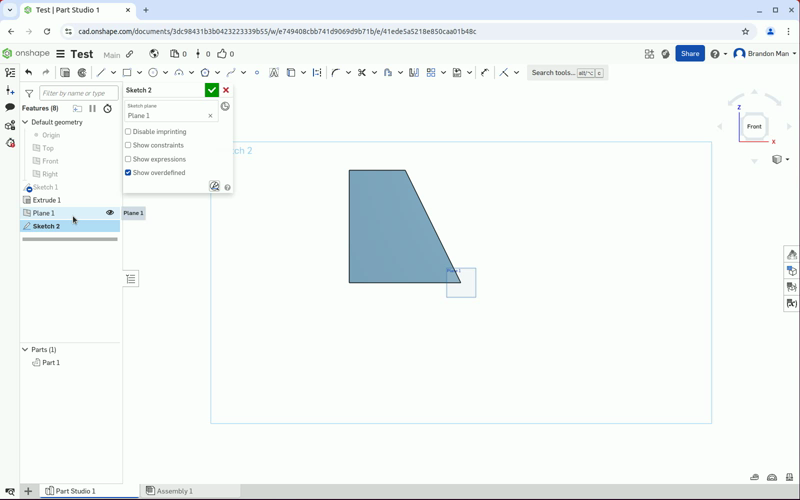
mouse_move(73, 352)
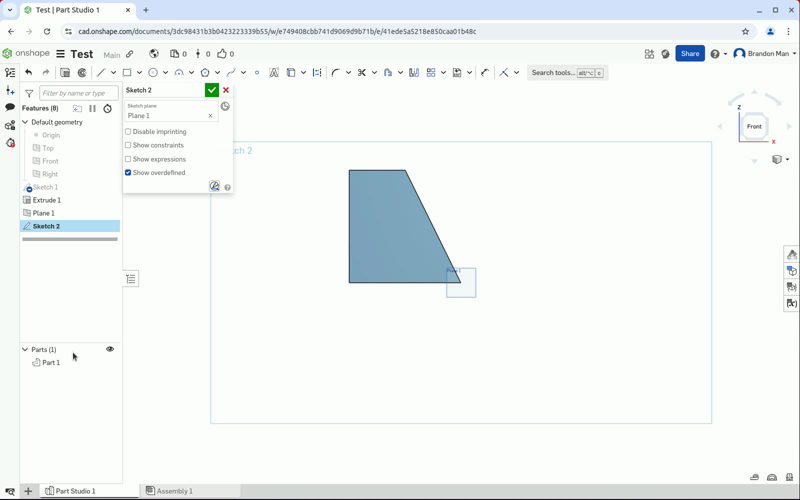
key(y)
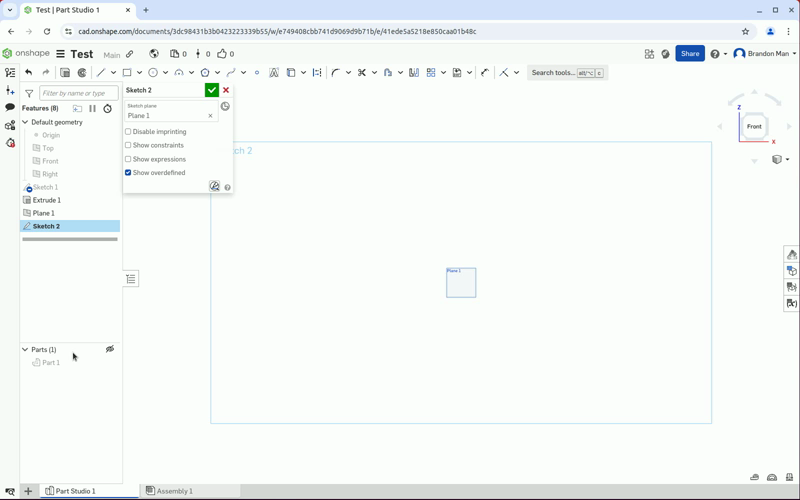
key(l)
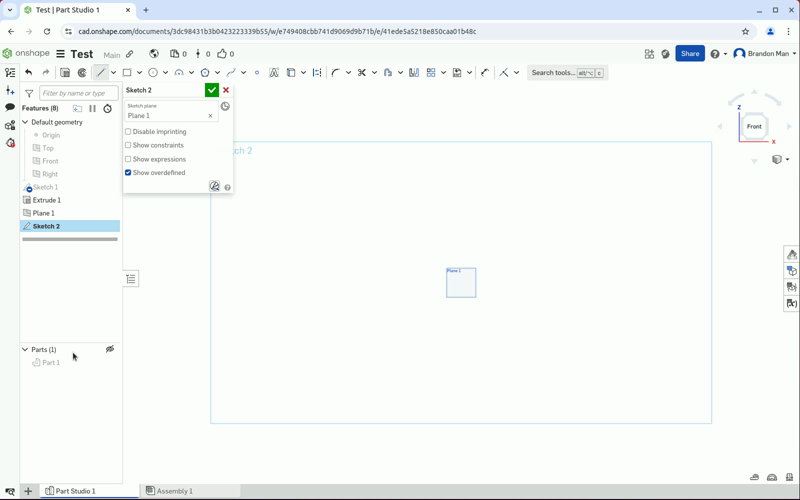
key_down(shift)
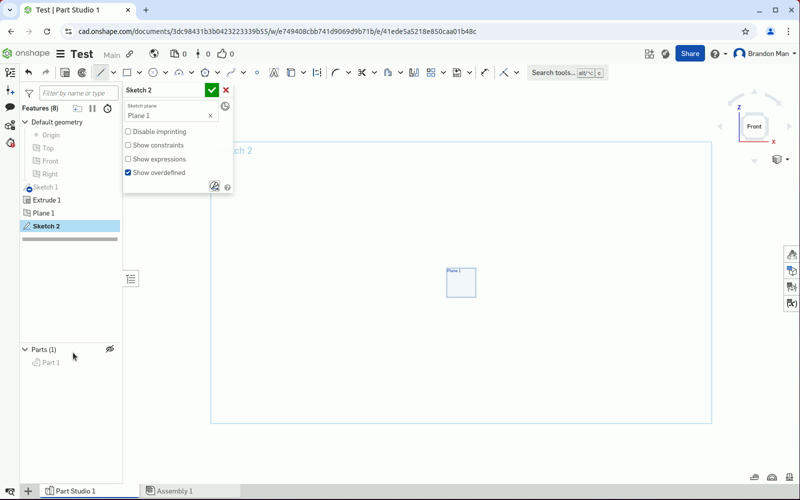
mouse_move(359, 282)
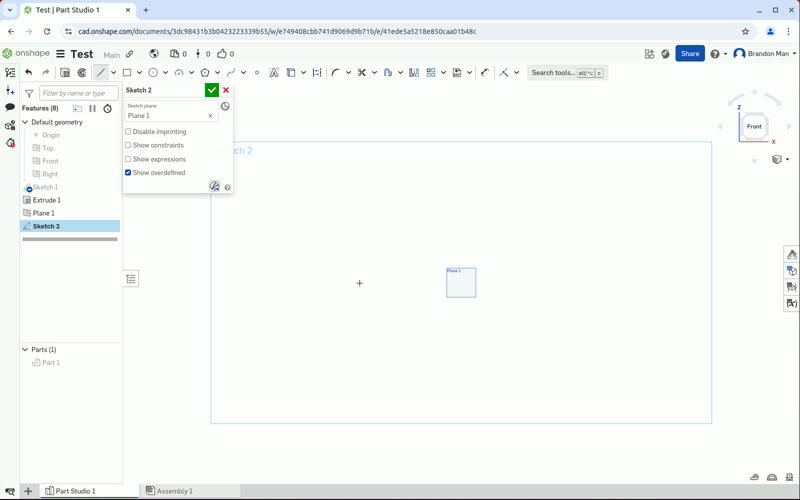
click(359, 282)
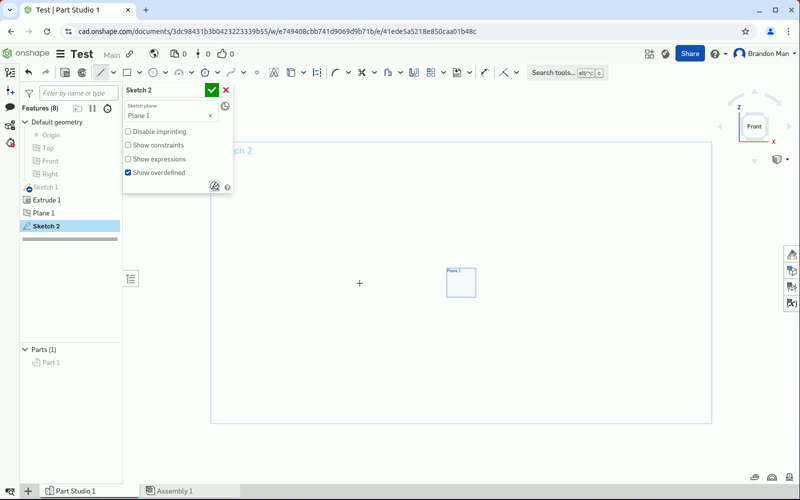
key_up(shift)
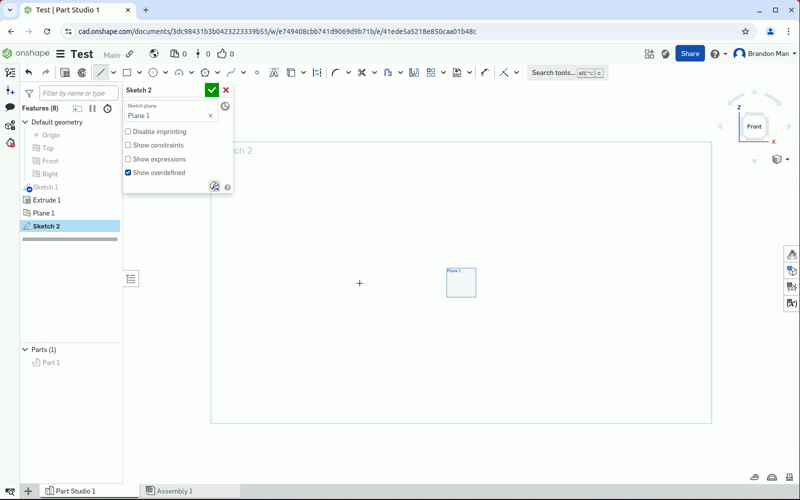
key_down(shift)
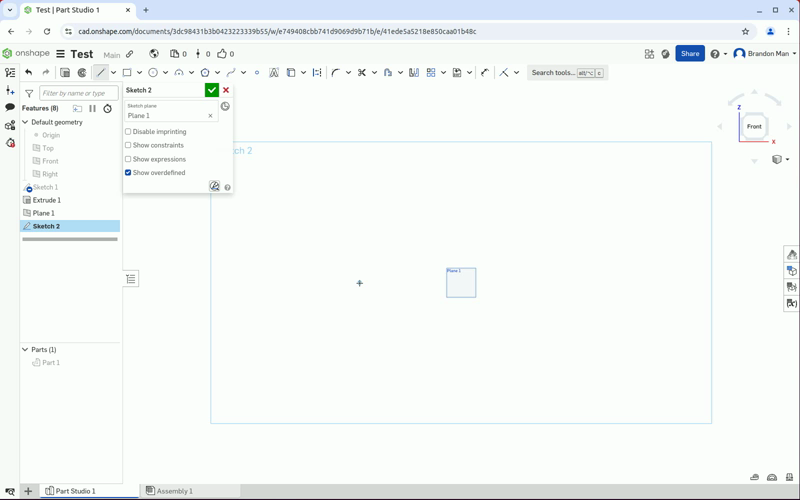
mouse_move(438, 282)
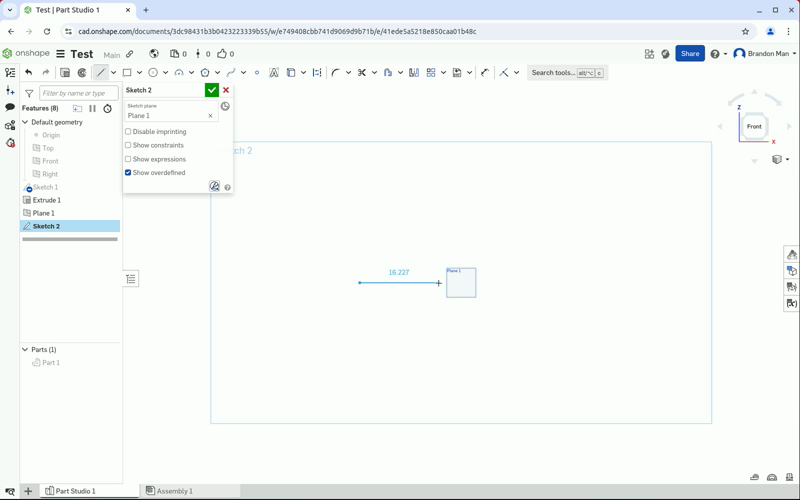
click(438, 282)
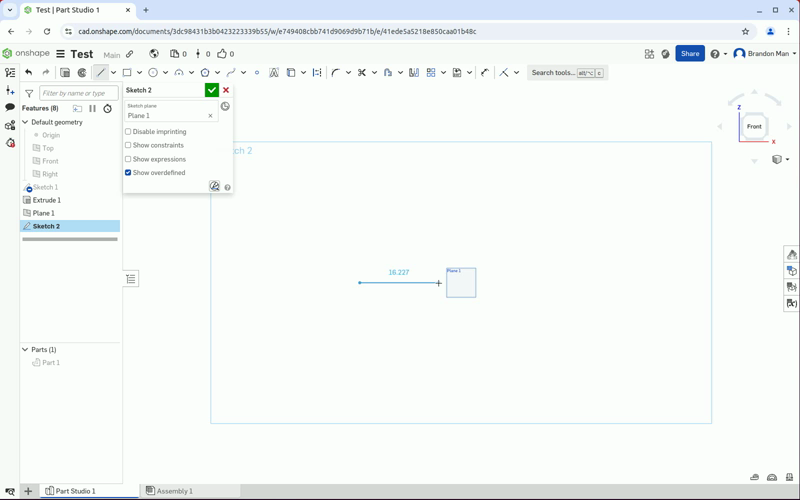
key_up(shift)
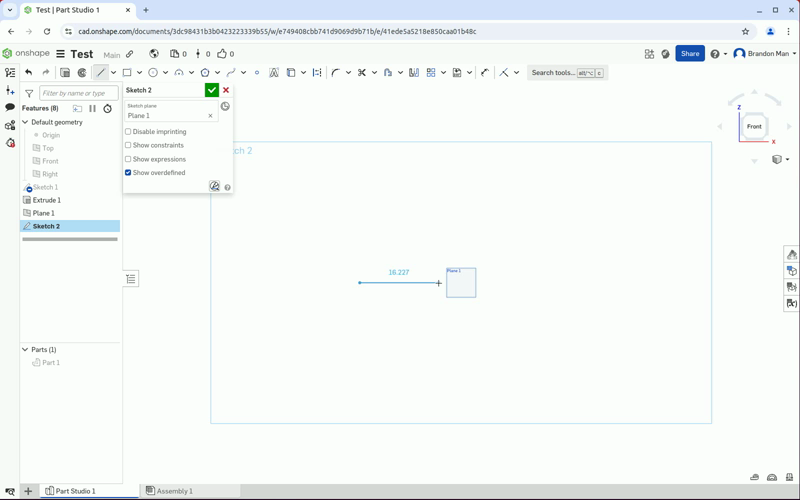
key_down(shift)
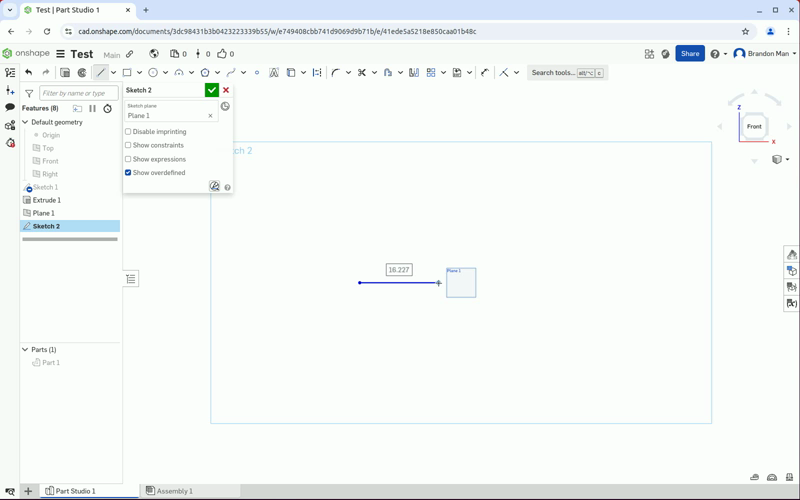
mouse_move(404, 205)
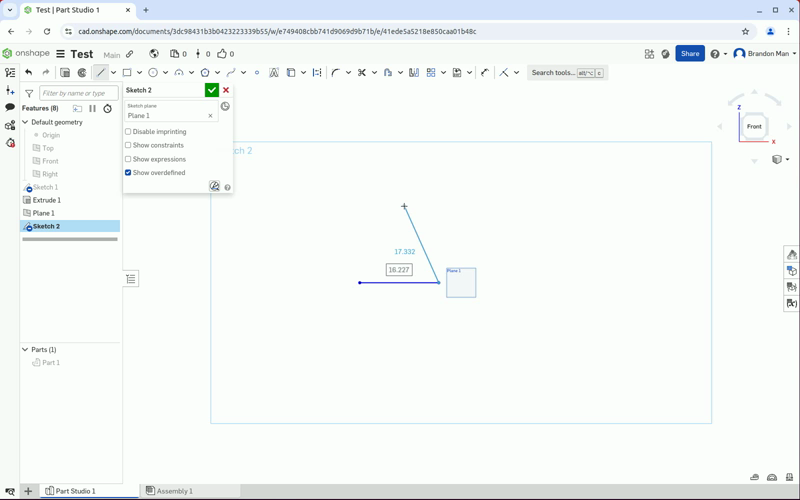
click(404, 205)
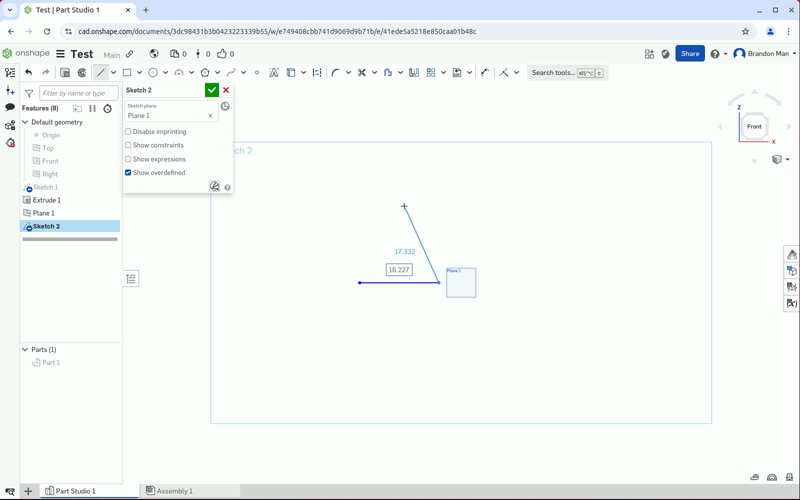
key_up(shift)
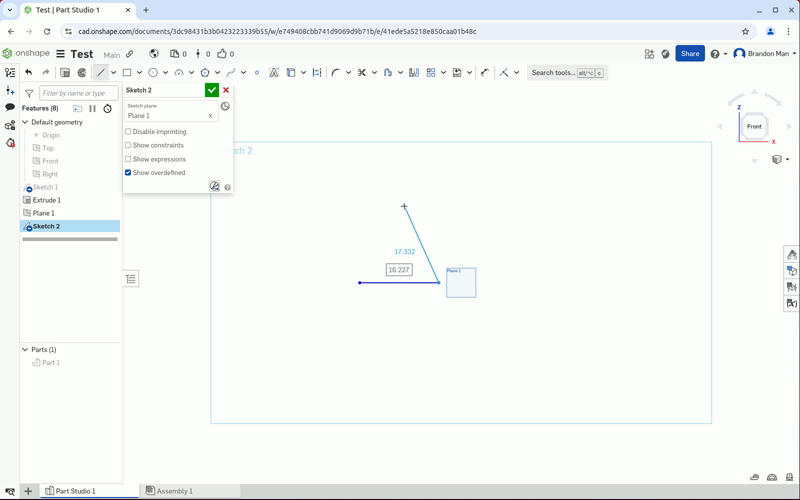
key_down(shift)
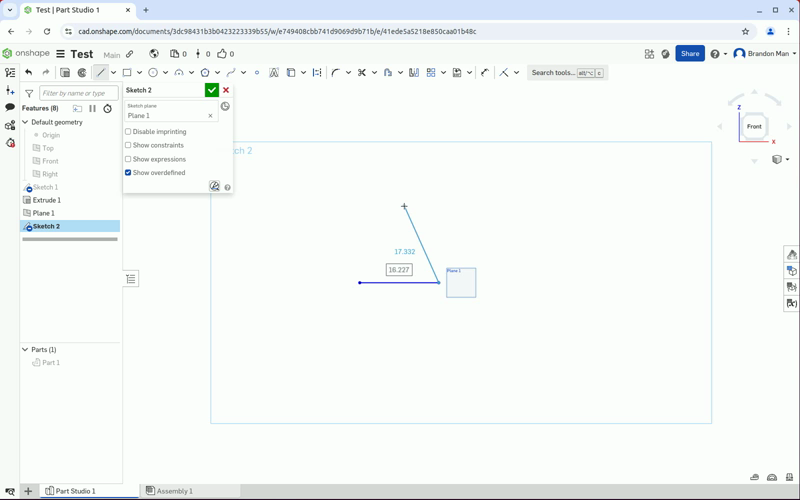
mouse_move(434, 205)
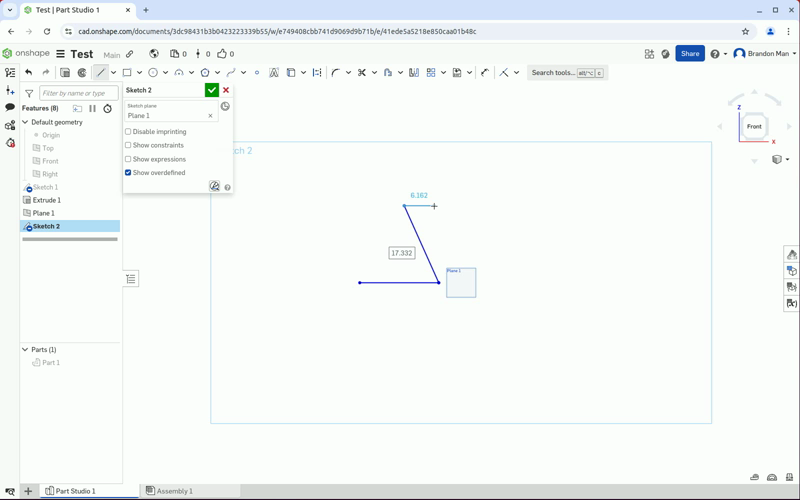
mouse_move(359, 205)
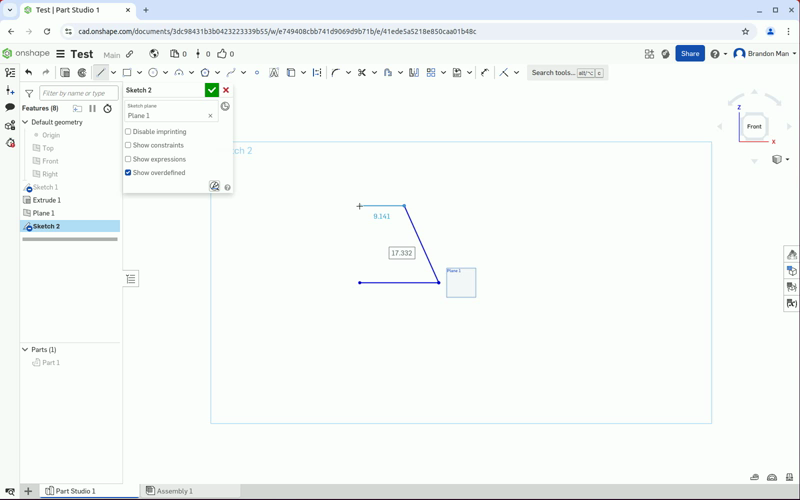
click(359, 205)
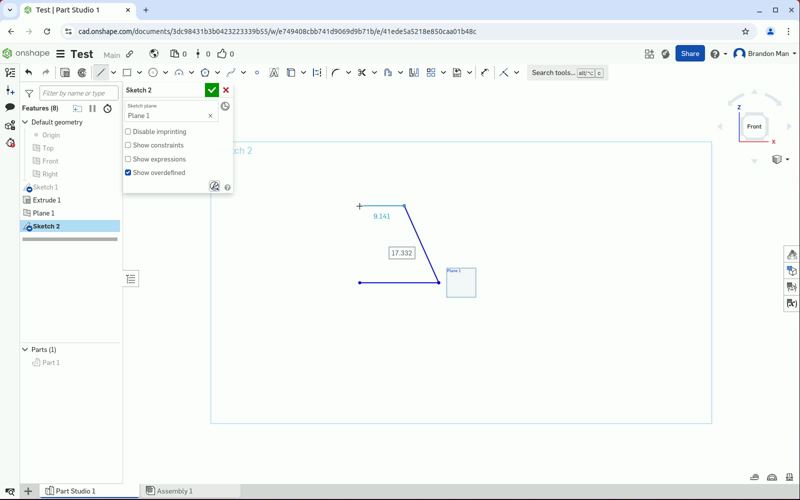
key_up(shift)
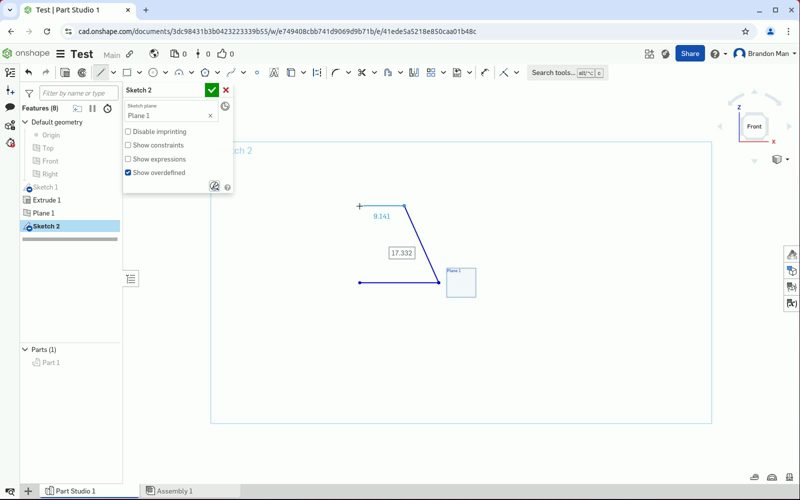
key_down(shift)
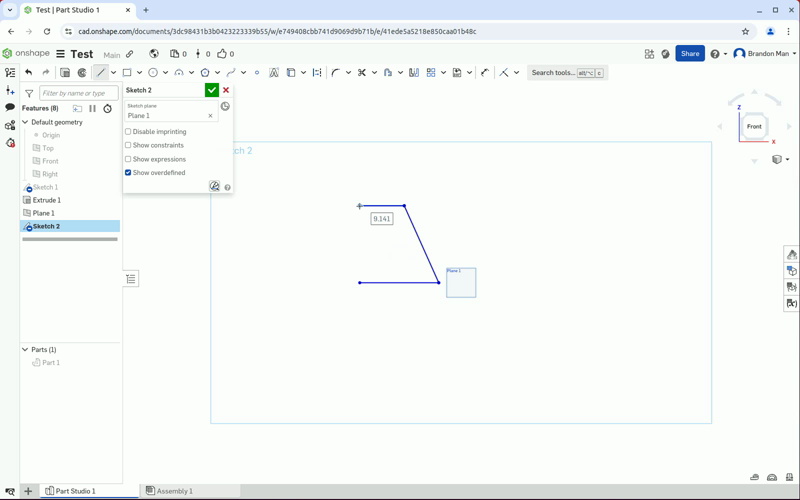
mouse_move(359, 282)
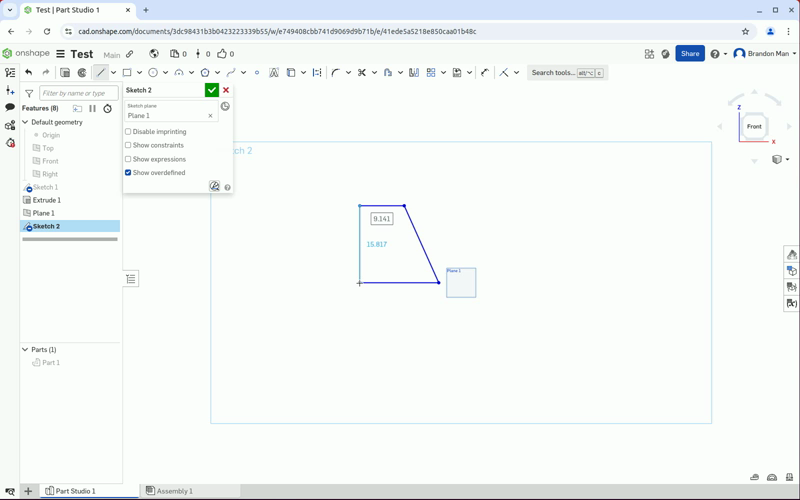
key_up(shift)
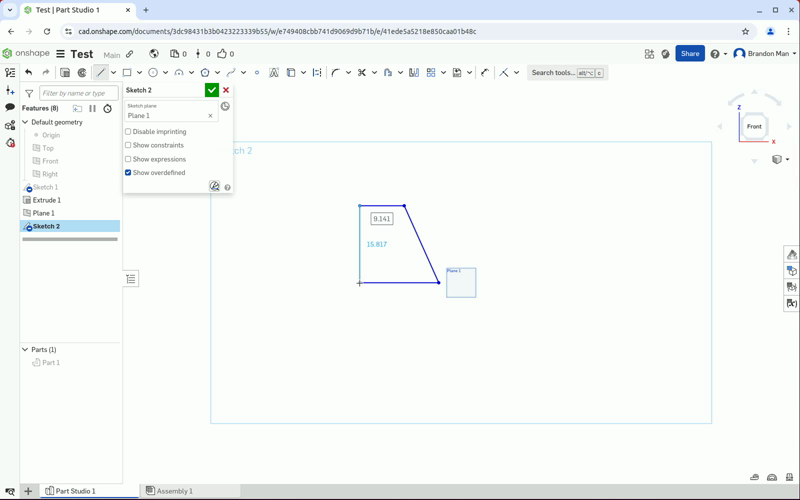
click(359, 282)
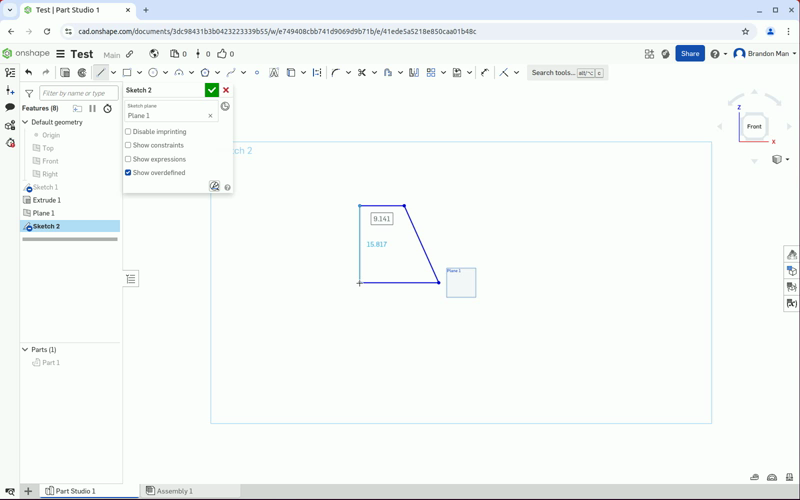
key(esc)
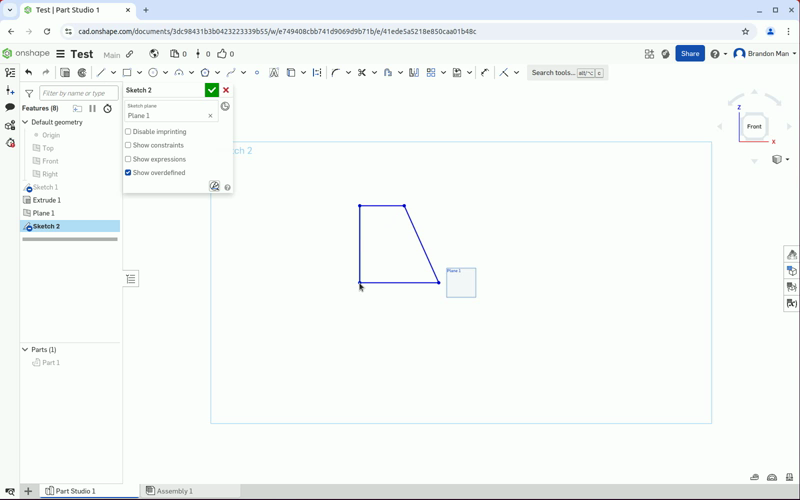
mouse_move(429, 270)
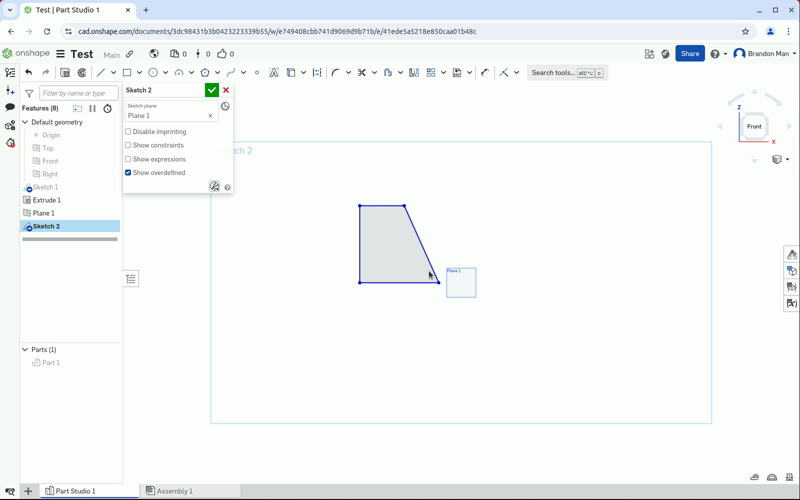
click(429, 270)
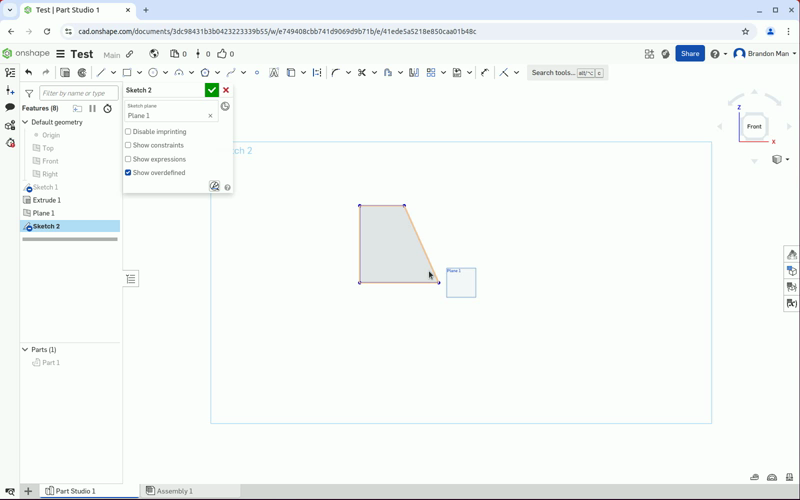
mouse_move(73, 352)
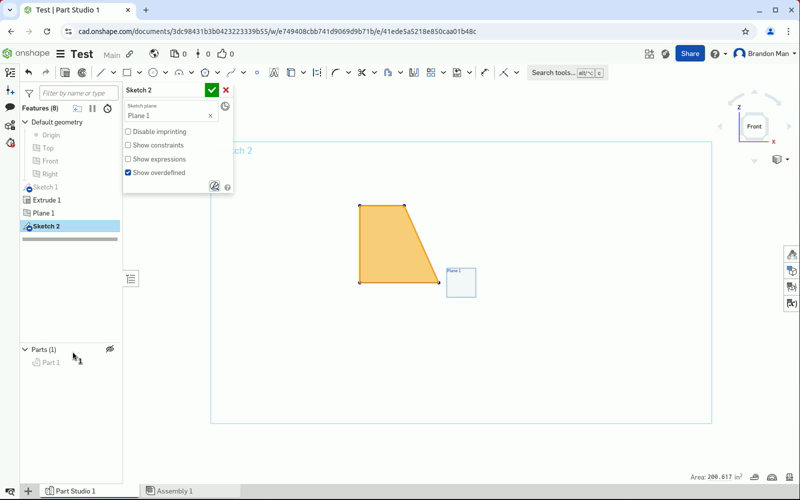
key(shift+y)
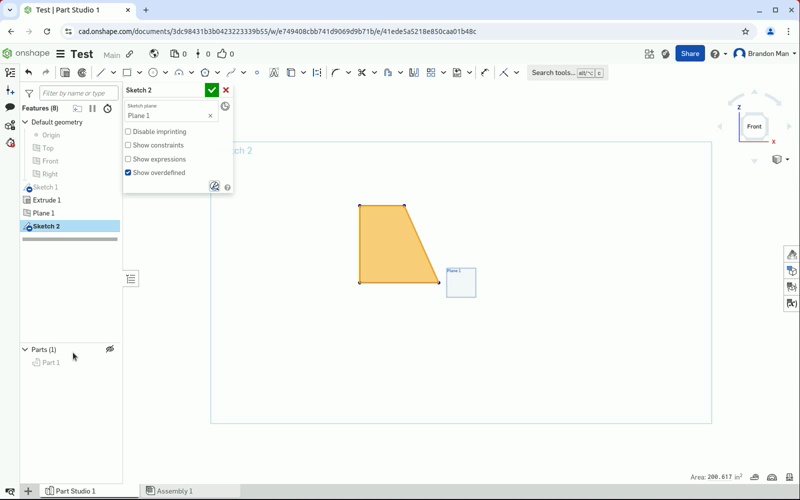
key(shift+e)
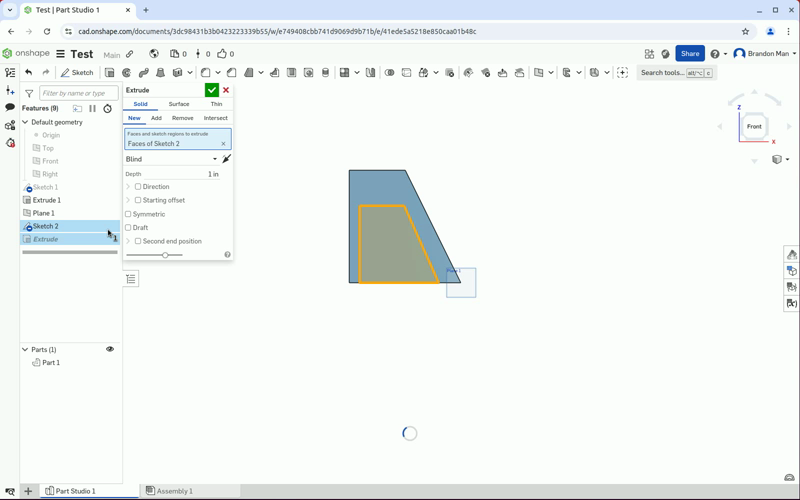
mouse_move(143, 106)
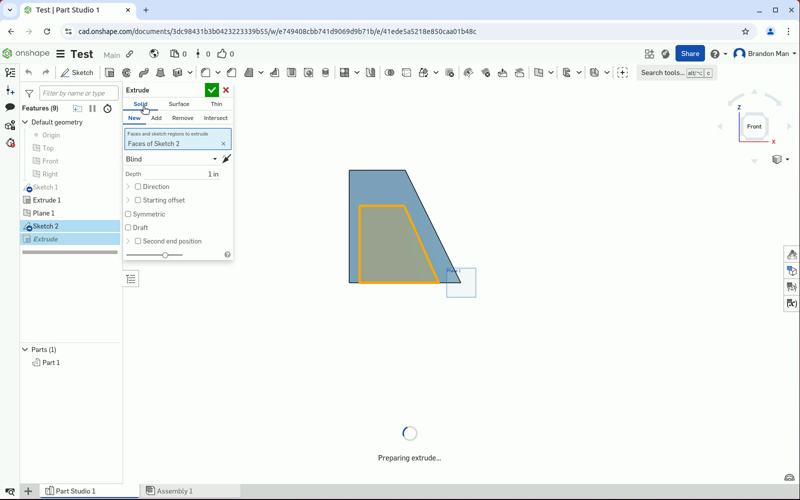
click(143, 106)
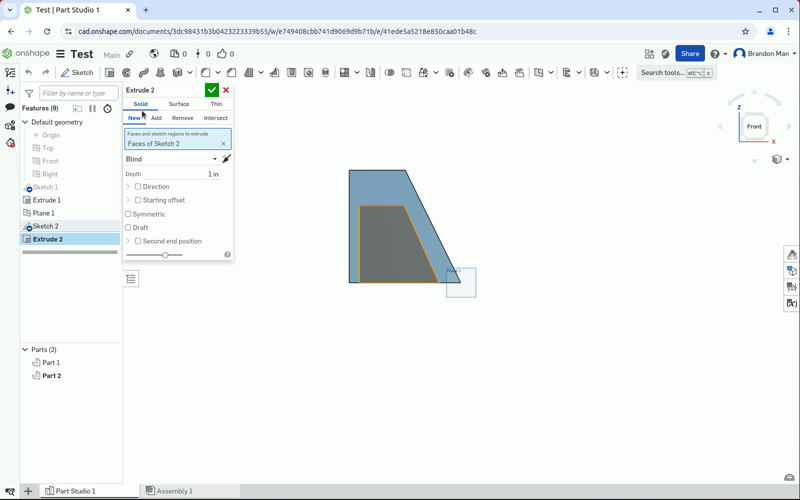
mouse_move(137, 120)
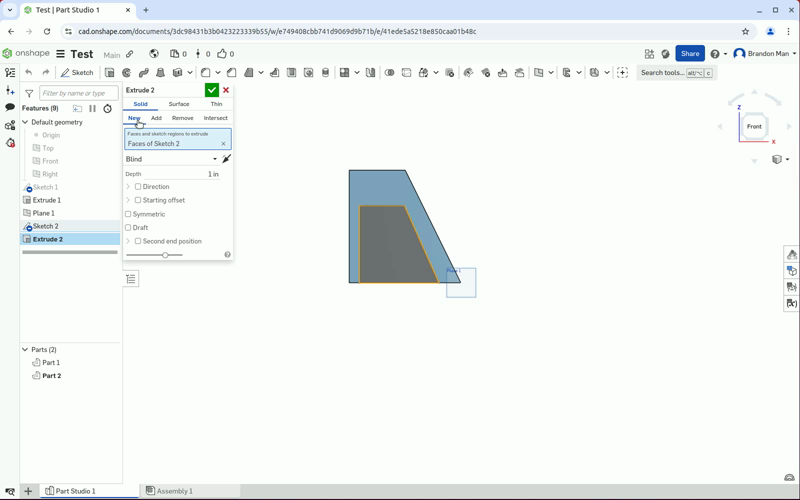
click(137, 120)
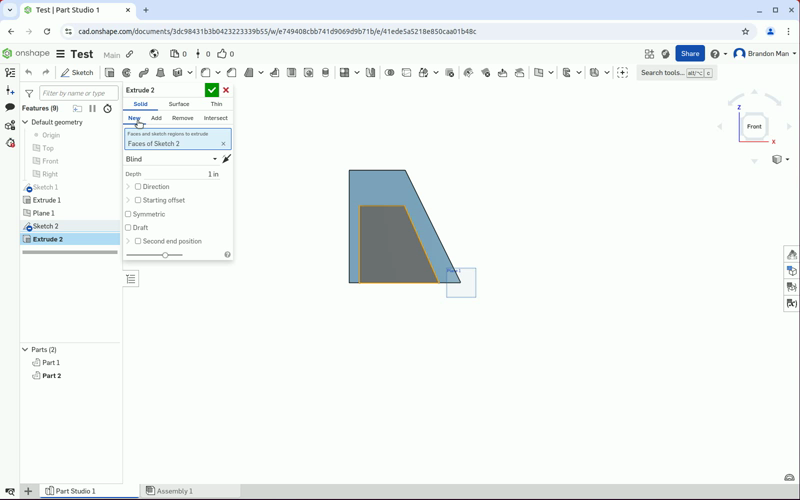
key(tab, 4)
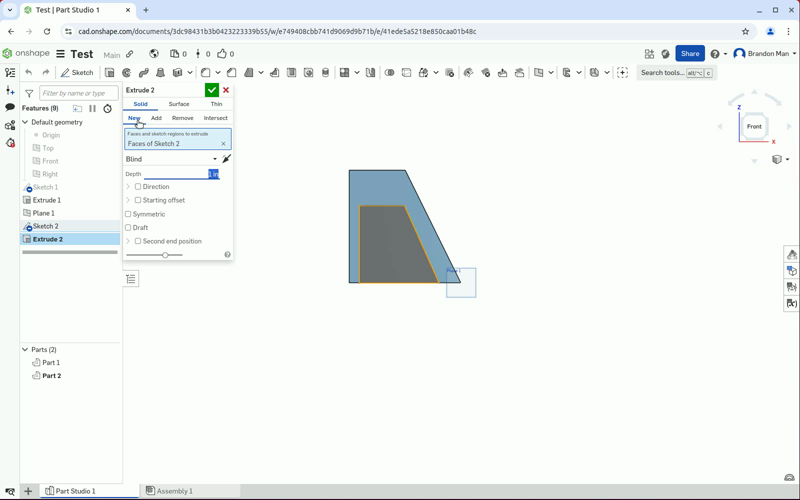
text(8.906)
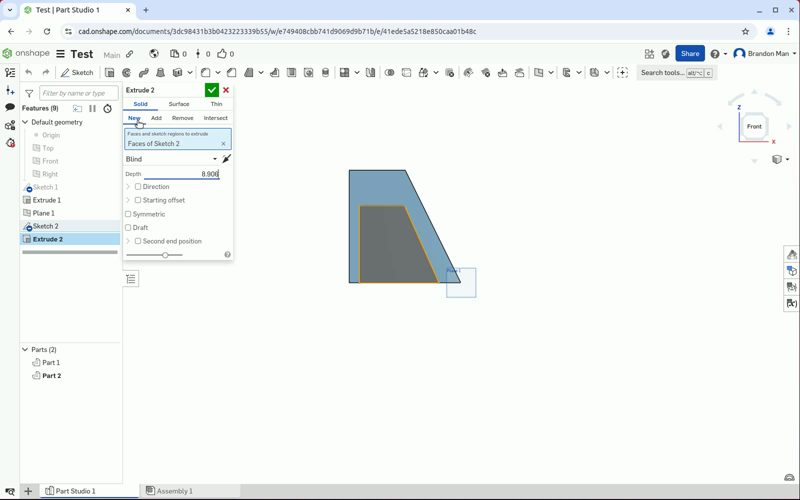
key(enter)
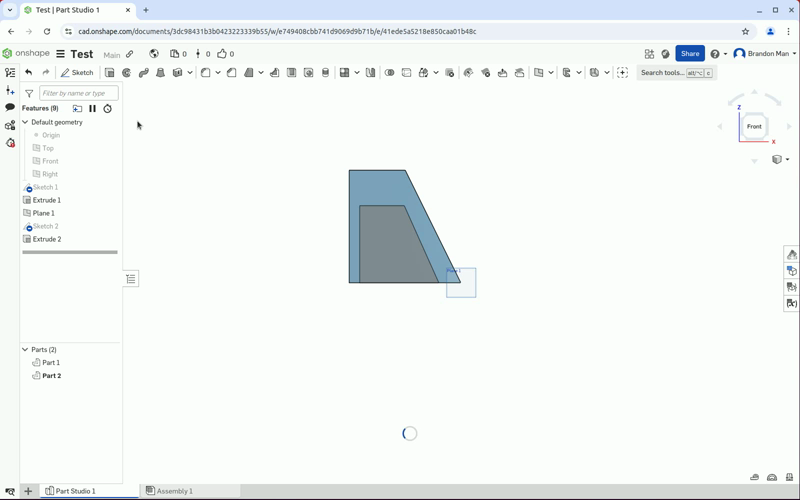
key(shift+h)
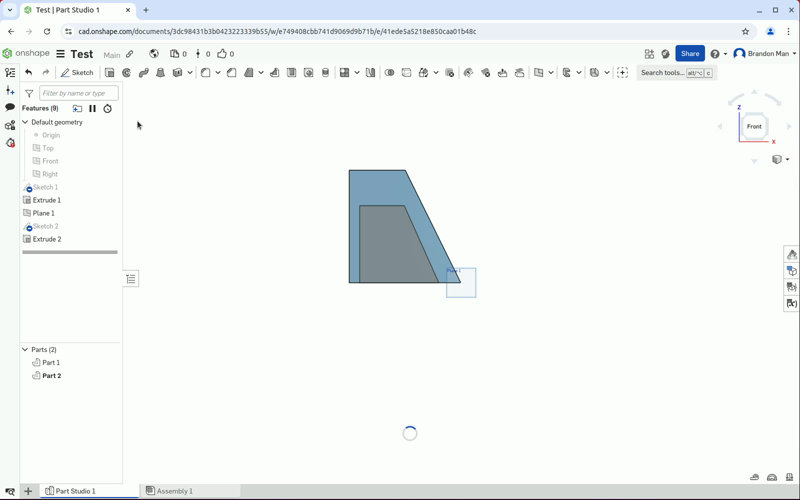
key(shift+h)
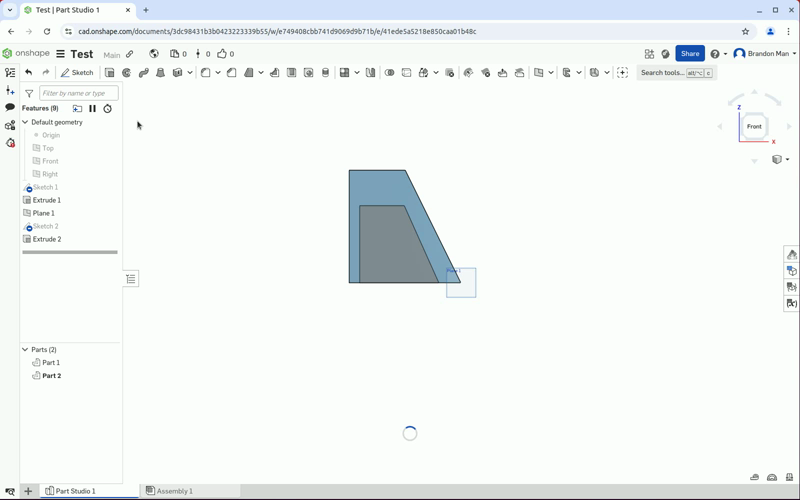
key(shift+7)
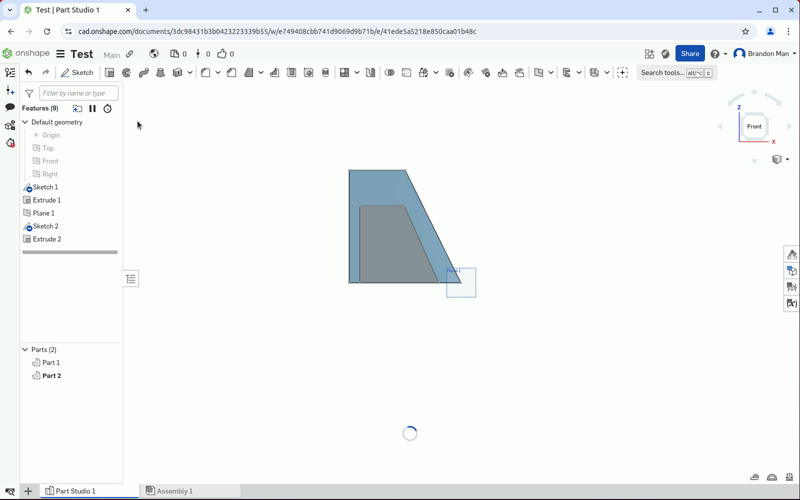
key(left, 2)
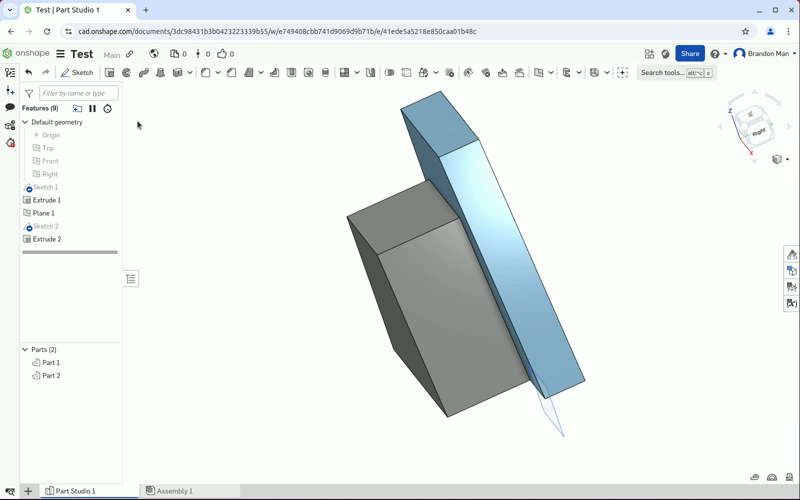
key(down, 2)
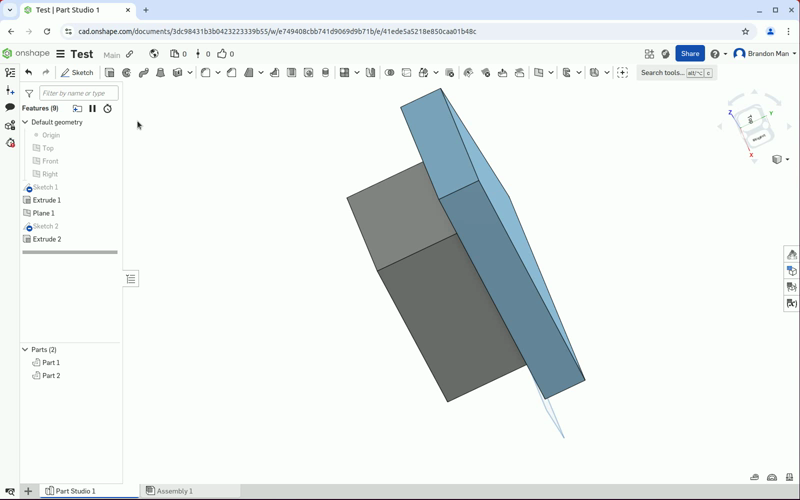
key(up, 2)
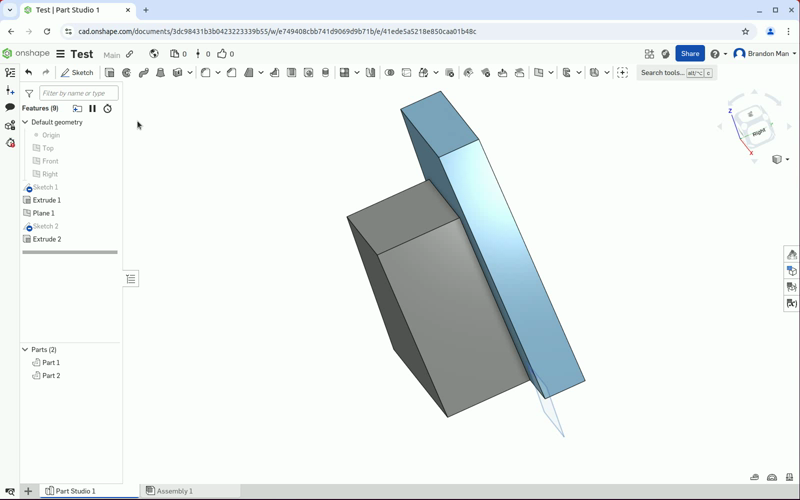
key(right, 2)
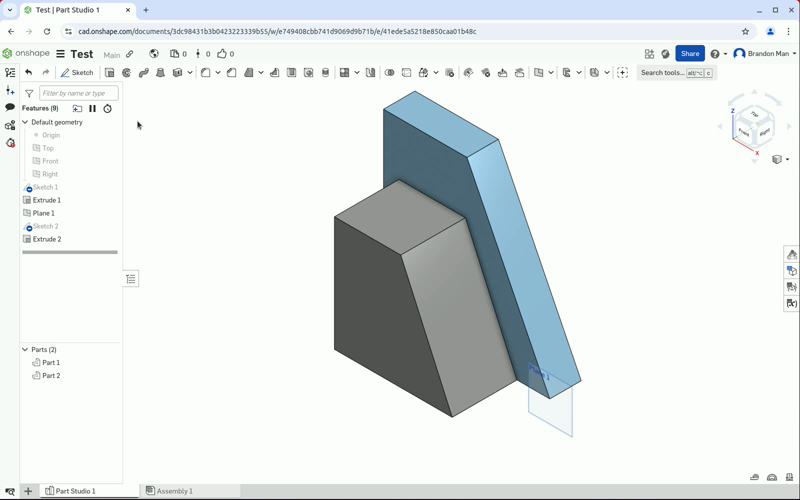
mouse_move(73, 189)
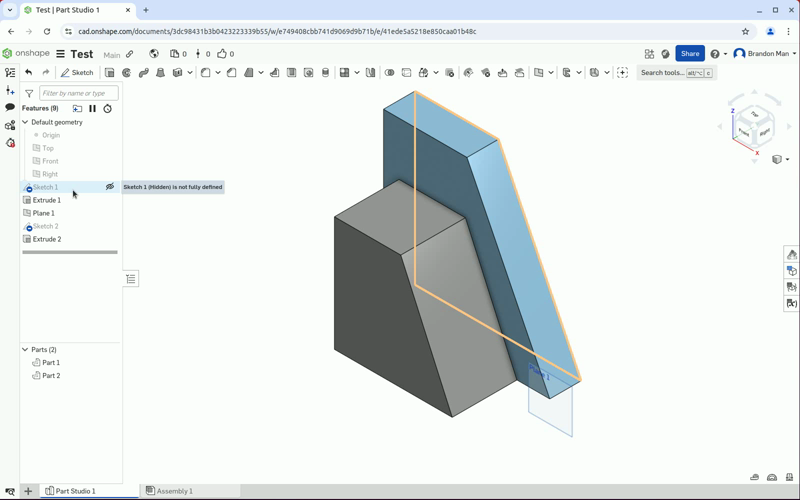
click(73, 189)